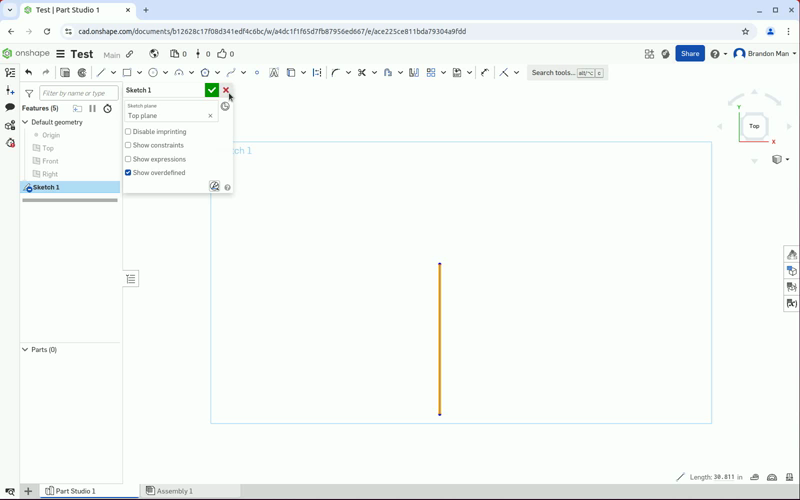
key(shift+h)
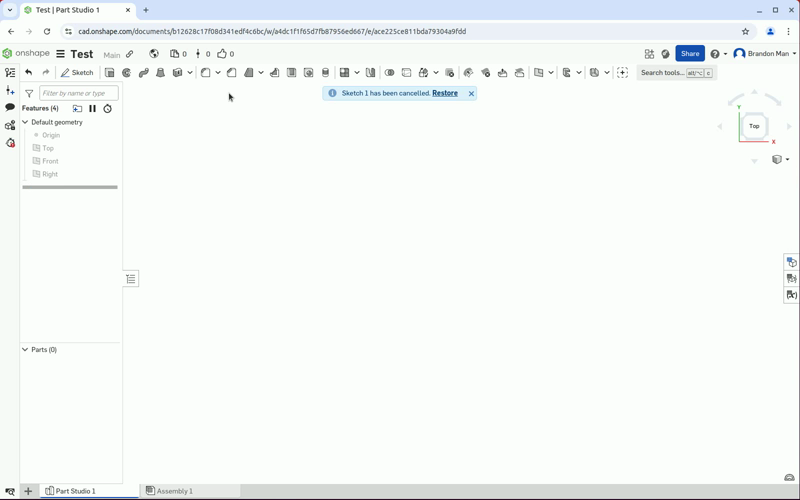
mouse_move(73, 352)
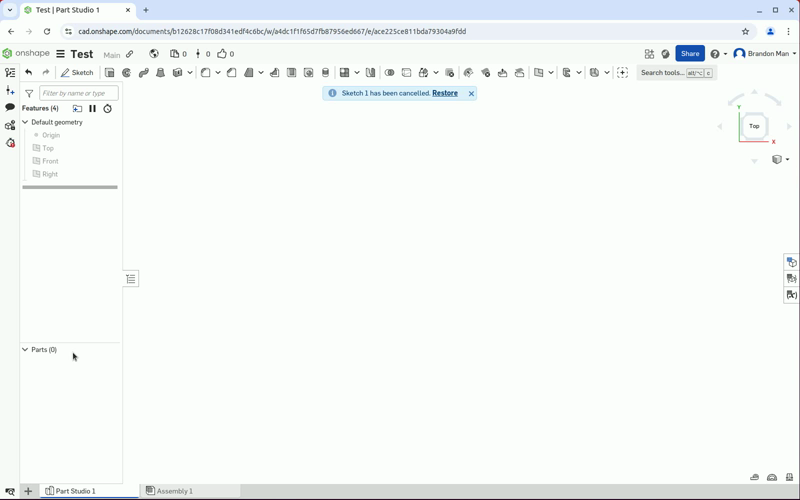
key(y)
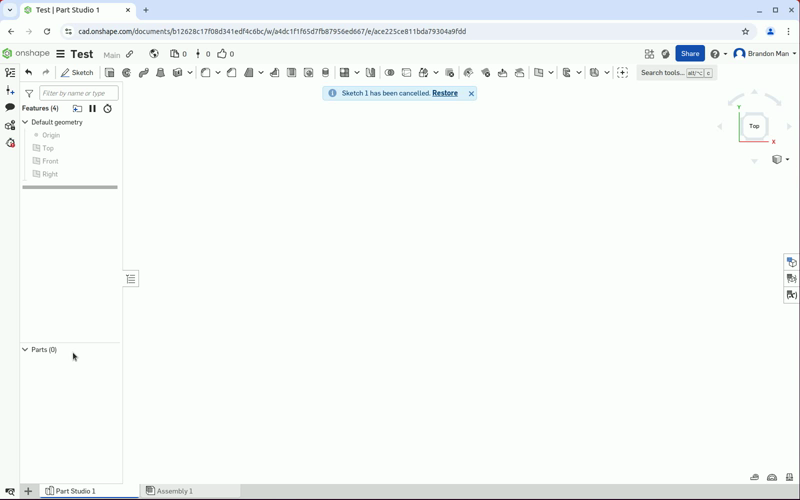
key(shift+p)
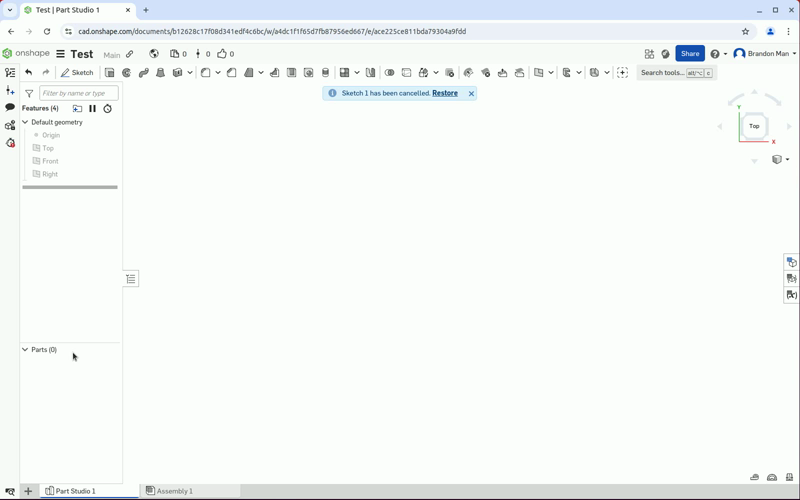
key(space)
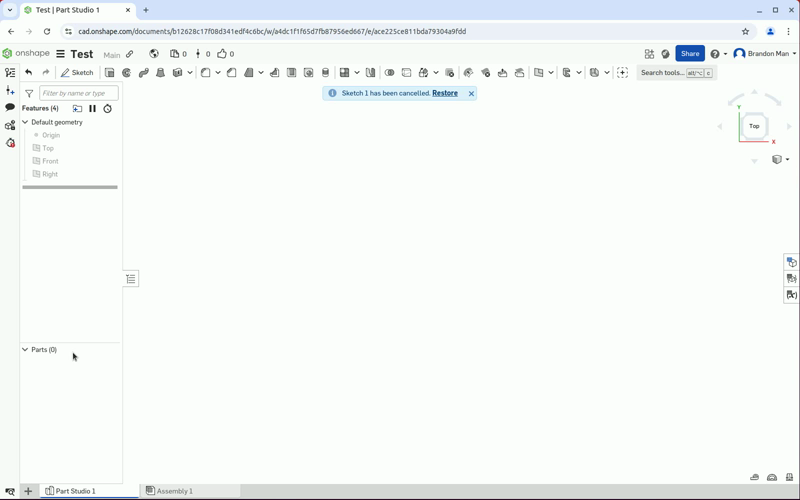
key_down(shift)
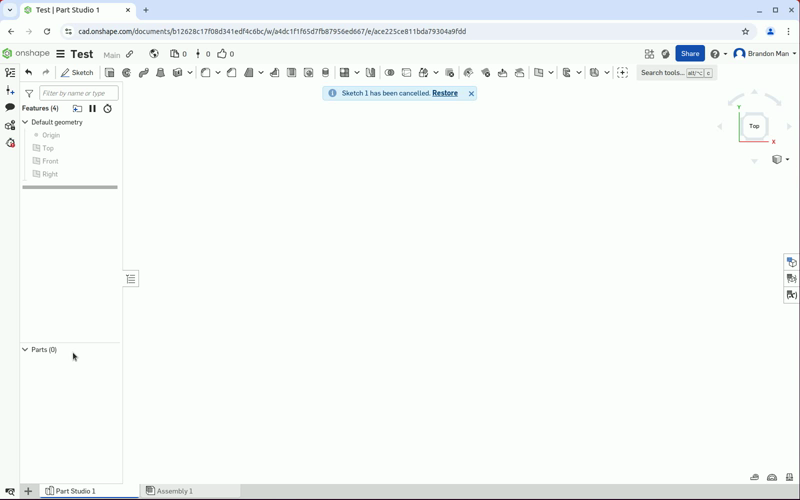
key(up)
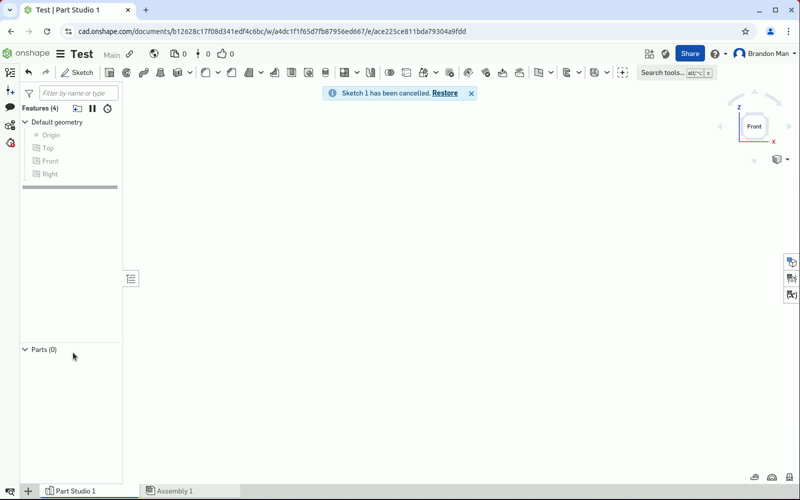
key_up(shift)
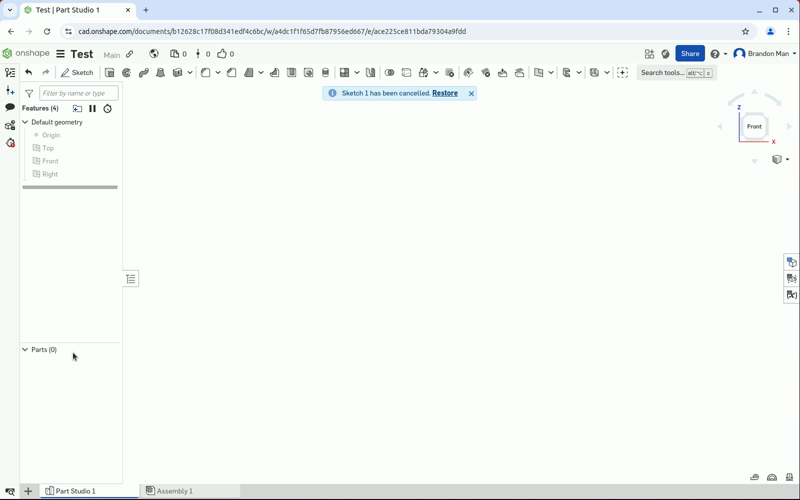
mouse_move(73, 352)
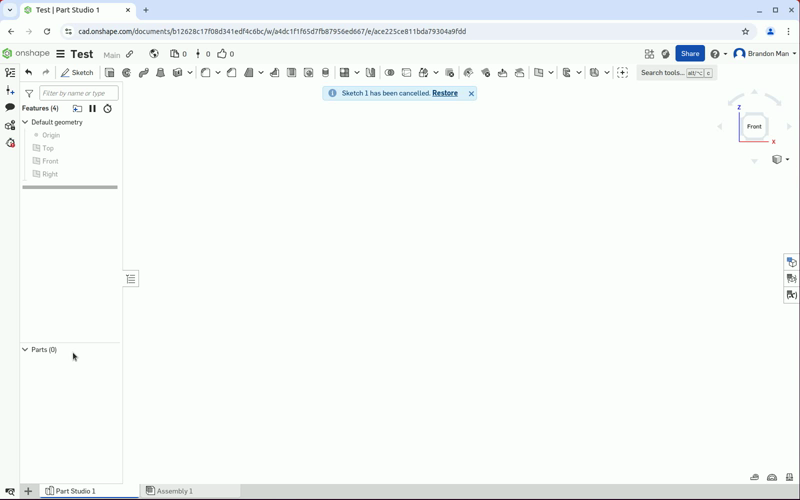
key(shift+y)
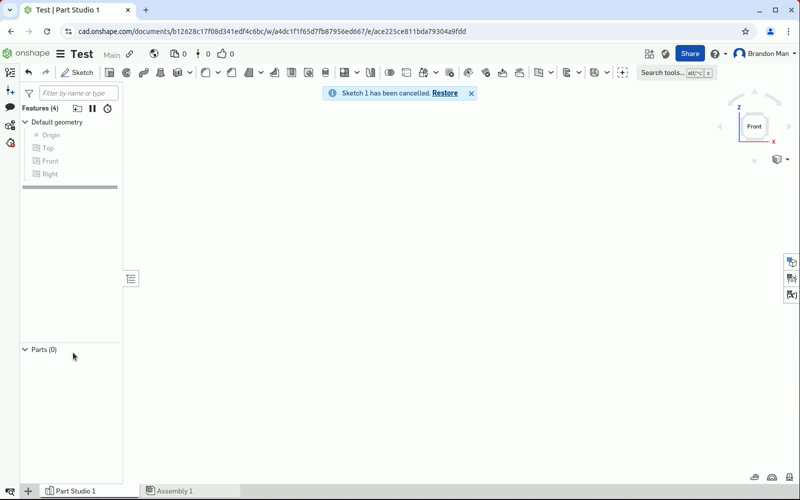
key(shift+s)
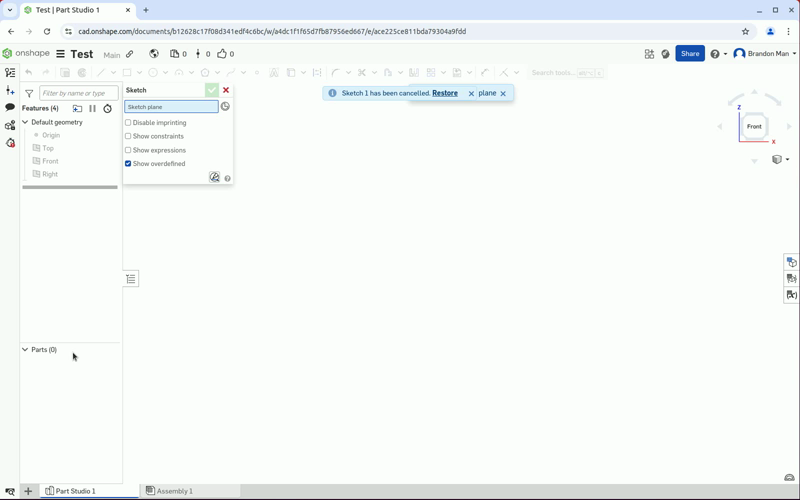
mouse_move(73, 163)
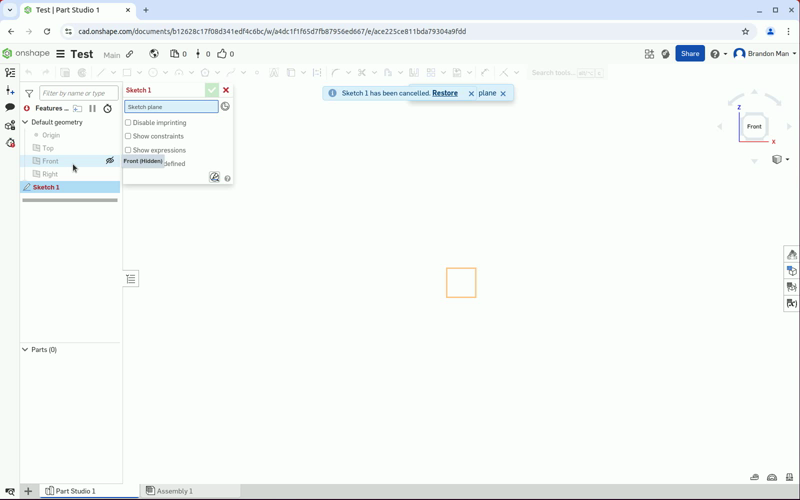
click(73, 163)
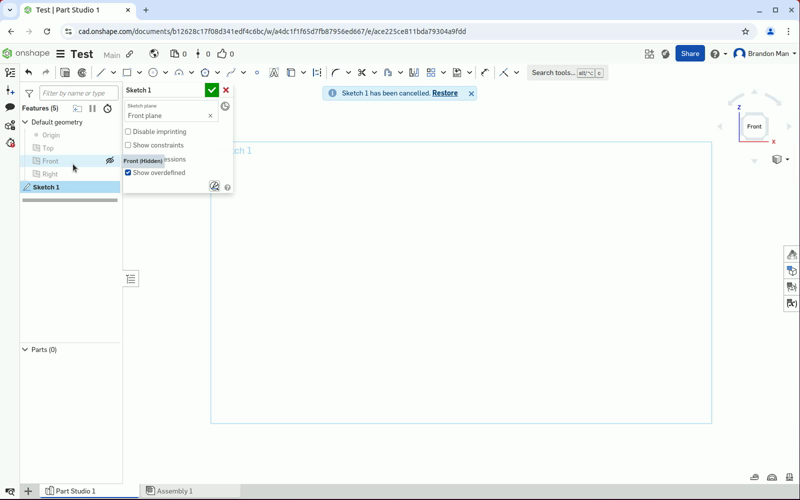
mouse_move(73, 352)
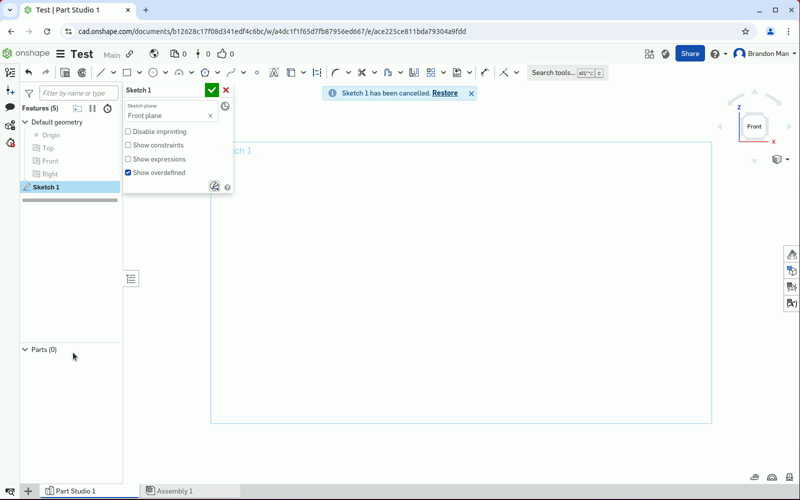
key(y)
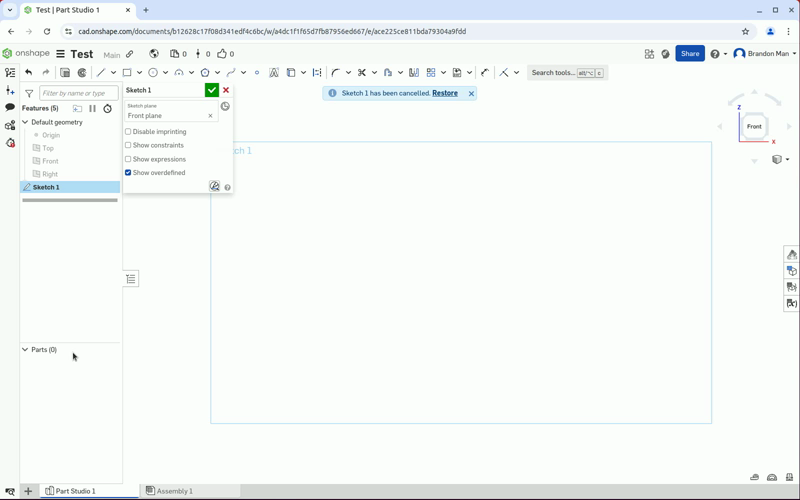
key(l)
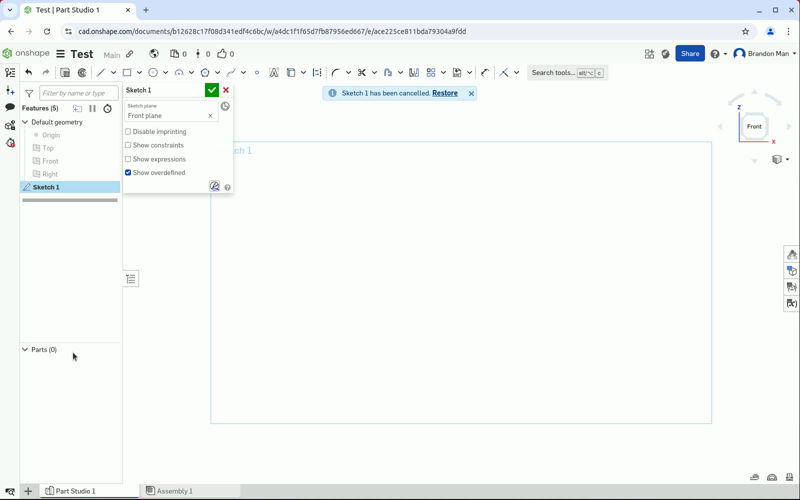
key_down(shift)
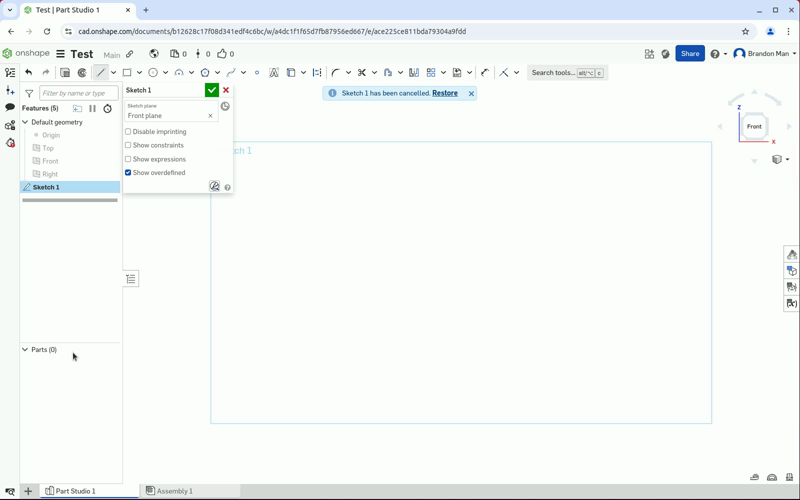
mouse_move(348, 282)
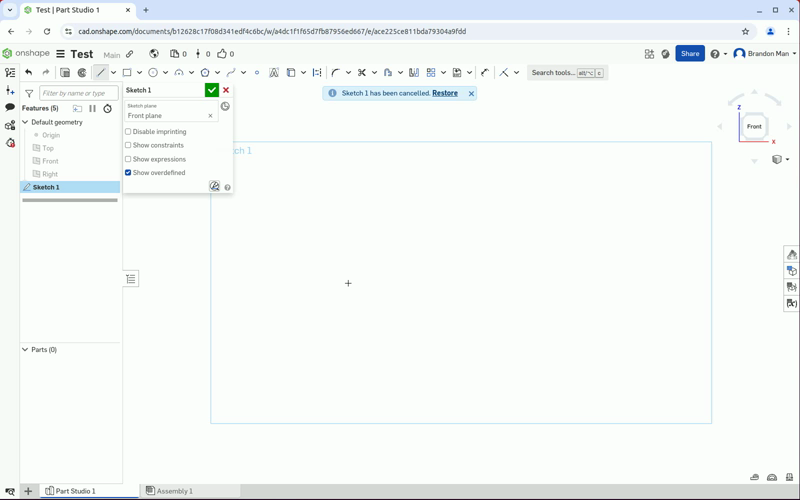
click(348, 282)
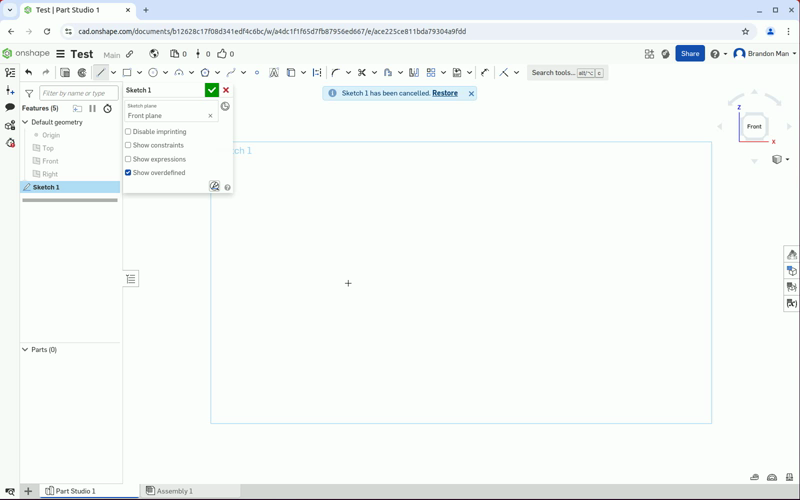
key_up(shift)
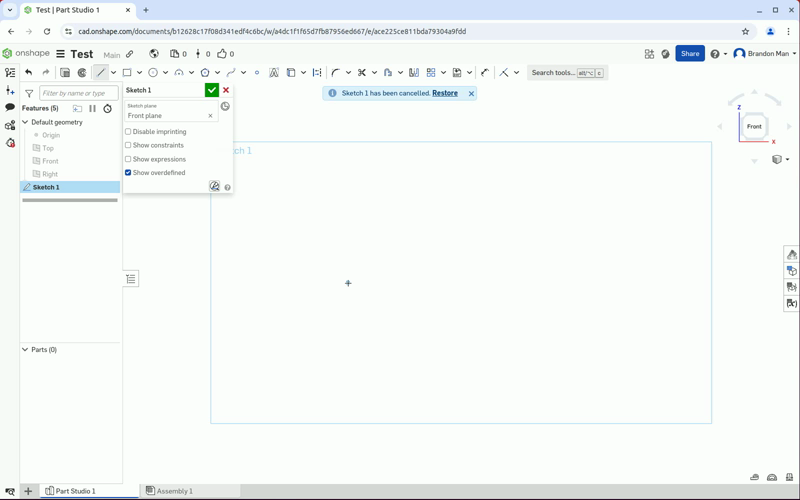
key_down(shift)
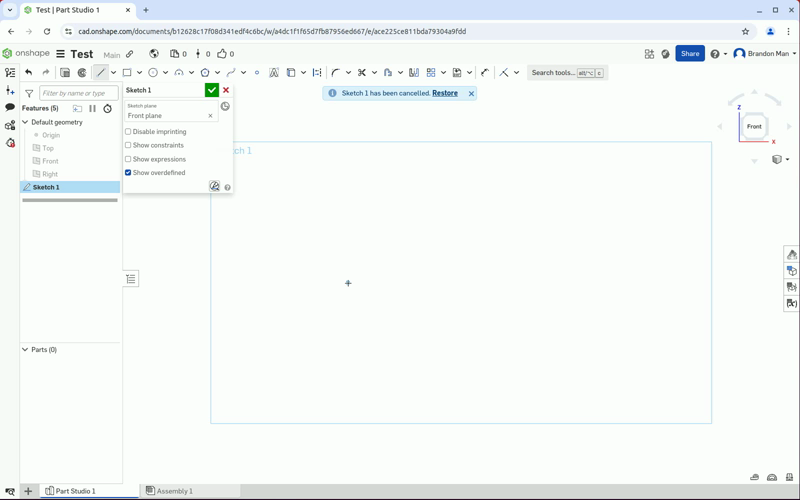
mouse_move(460, 282)
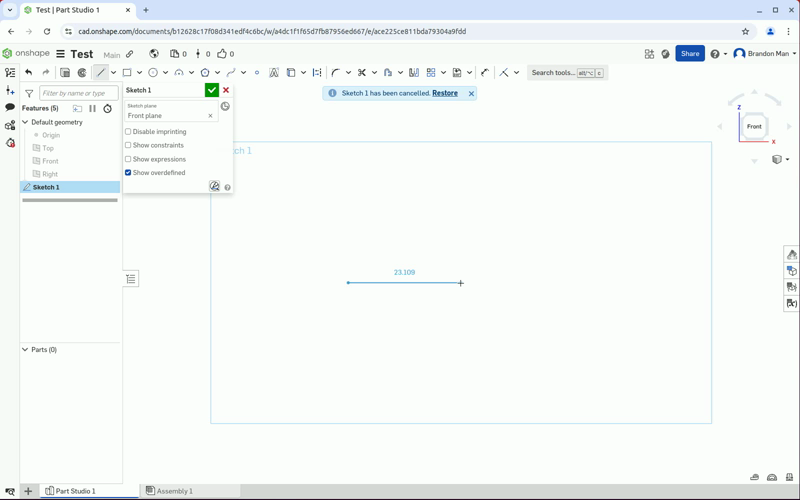
click(460, 282)
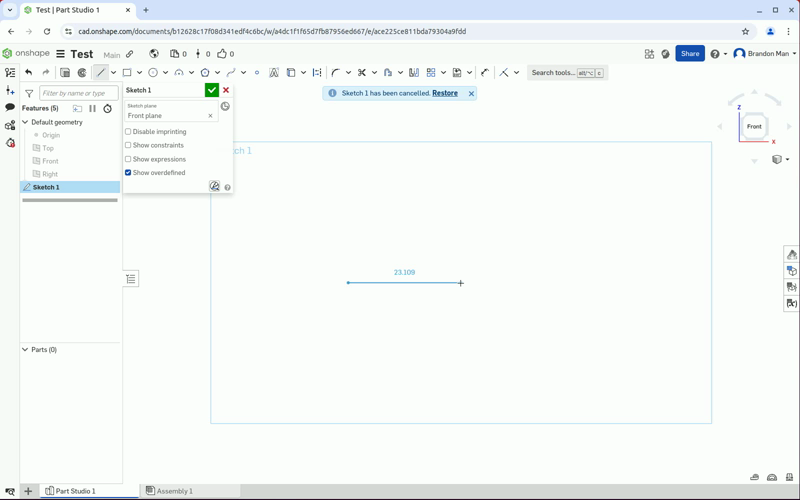
key_up(shift)
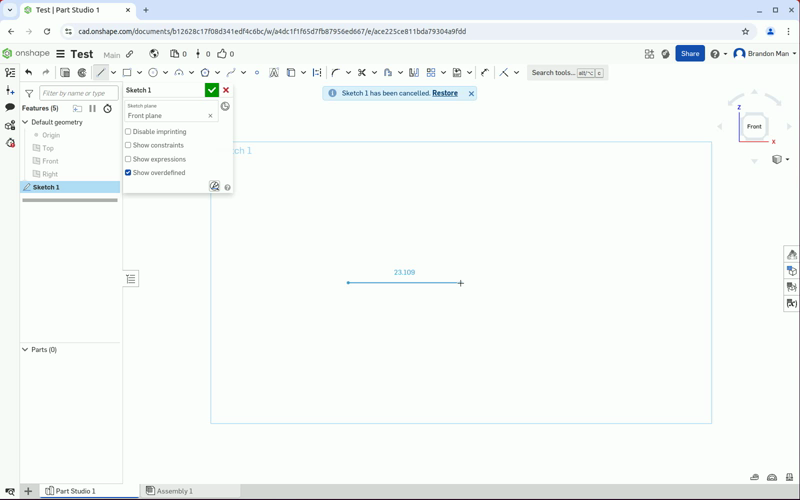
key_down(shift)
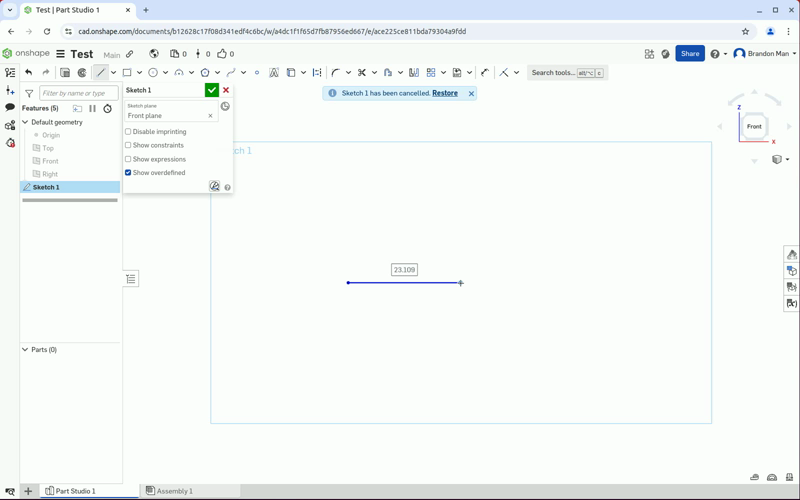
mouse_move(460, 170)
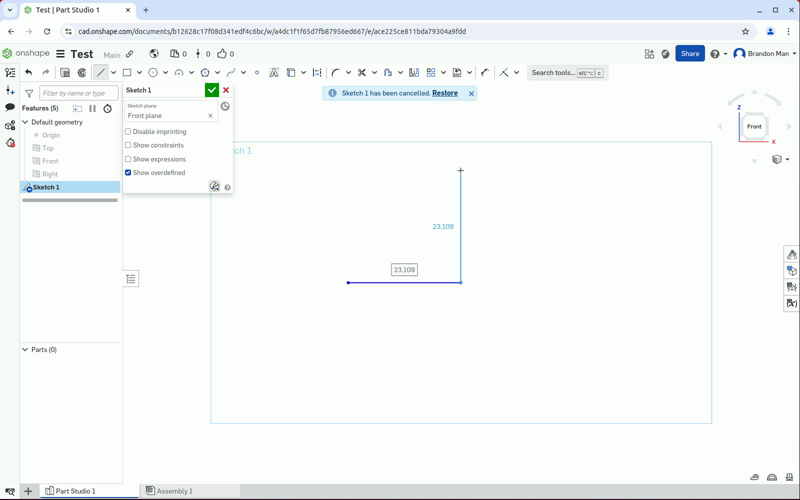
click(460, 170)
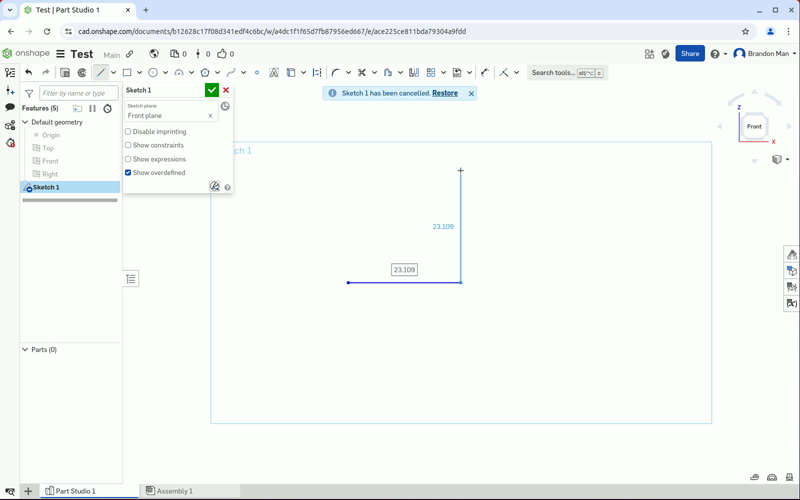
key_up(shift)
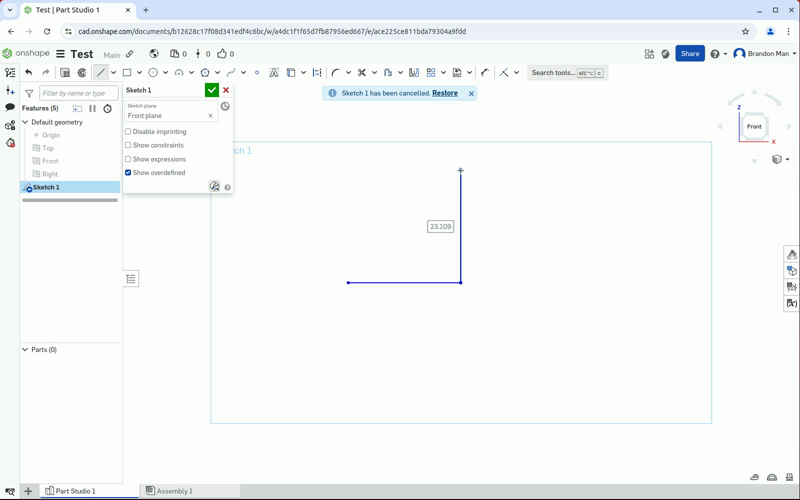
key_down(shift)
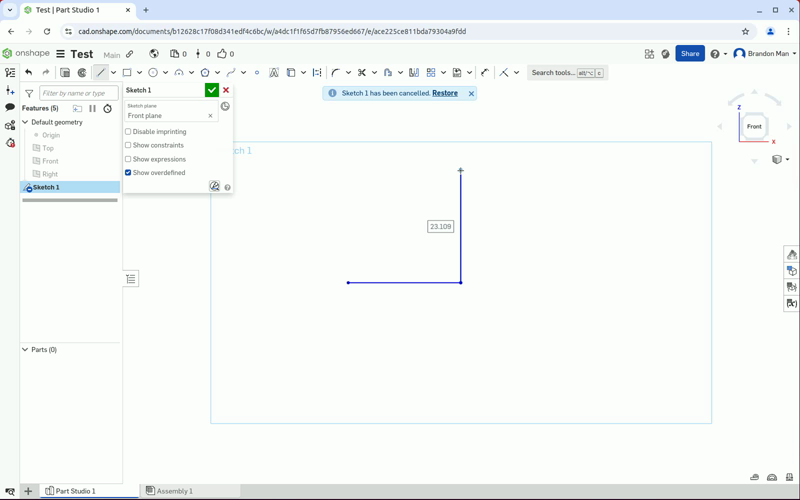
mouse_move(348, 170)
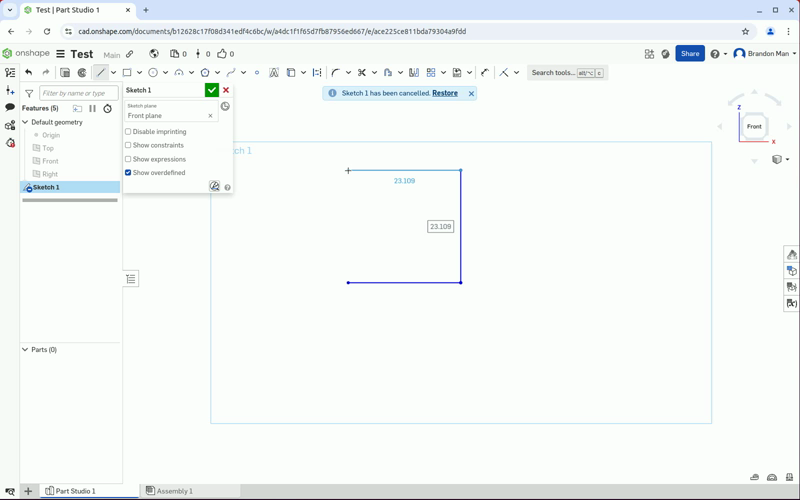
click(348, 170)
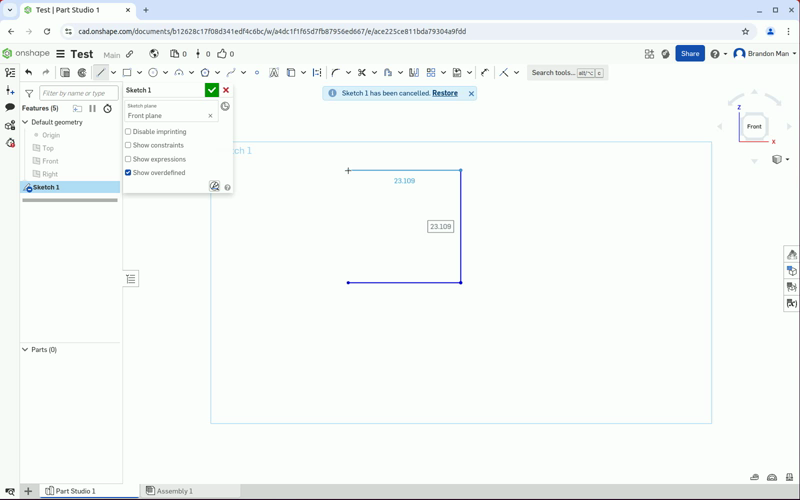
key_up(shift)
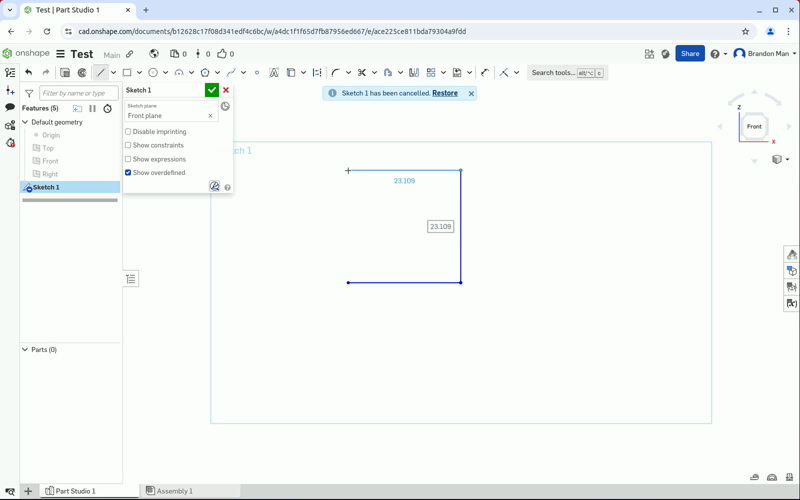
key_down(shift)
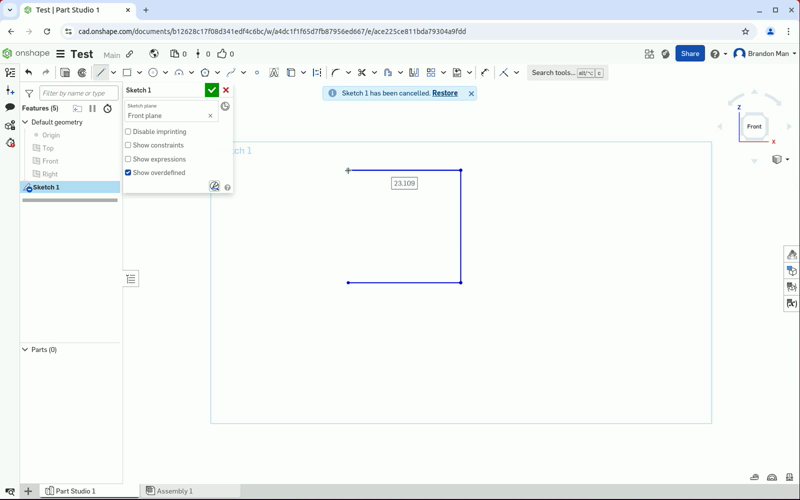
mouse_move(348, 282)
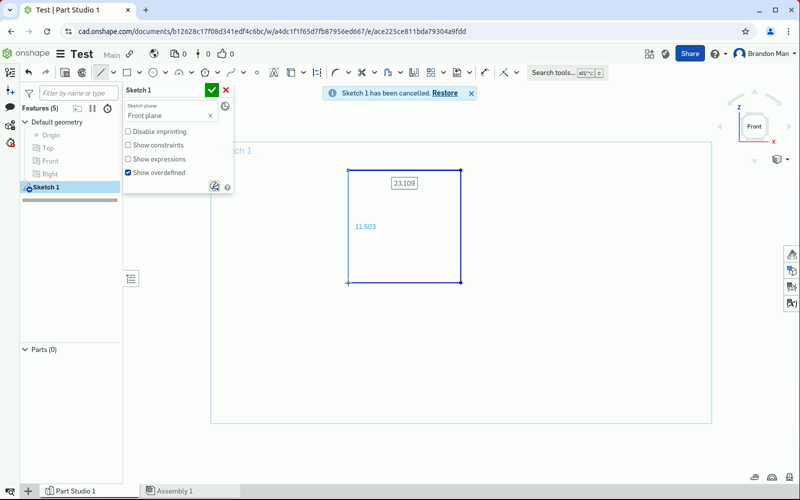
key_up(shift)
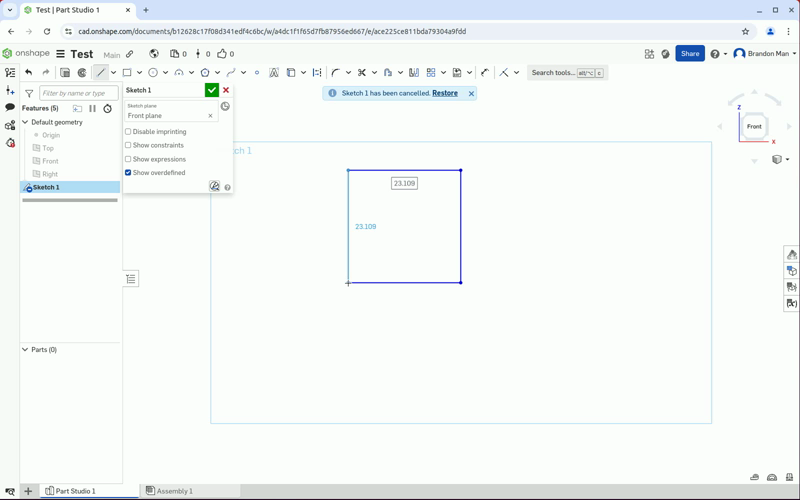
click(348, 282)
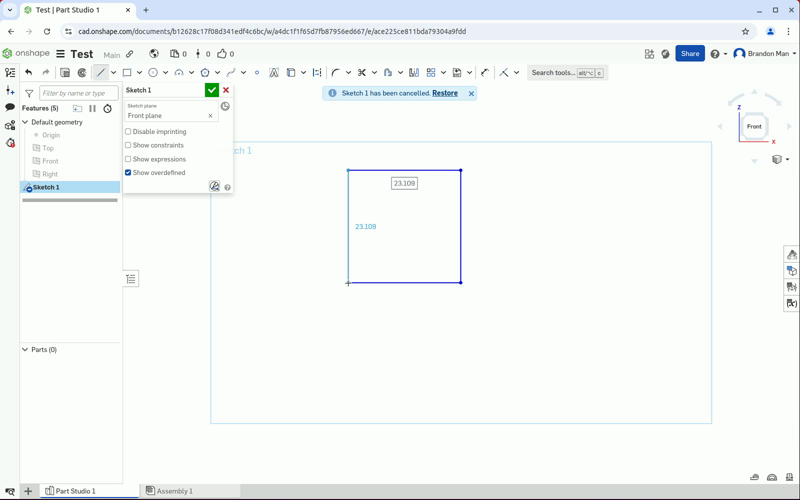
key(esc)
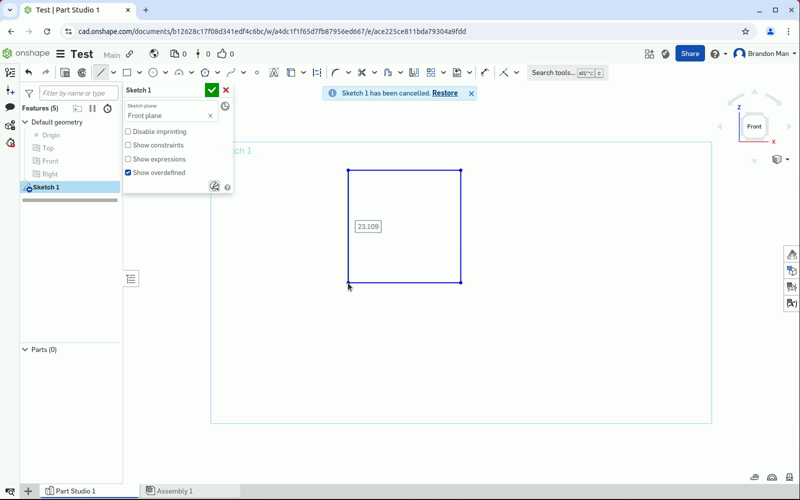
mouse_move(406, 219)
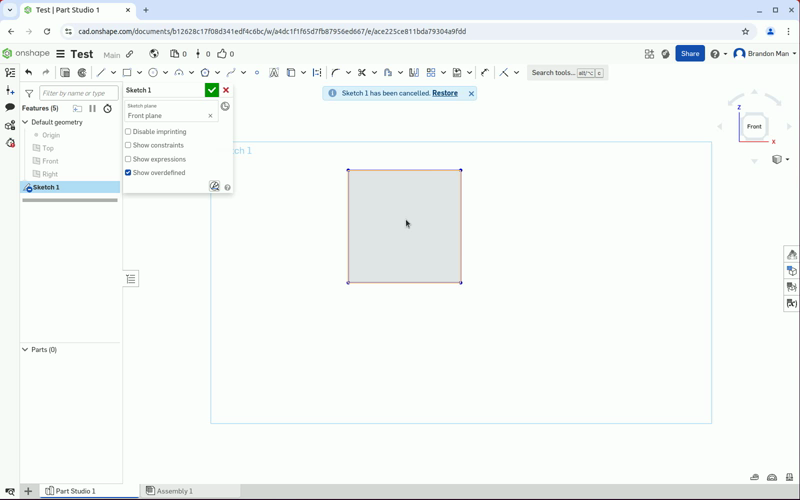
click(406, 219)
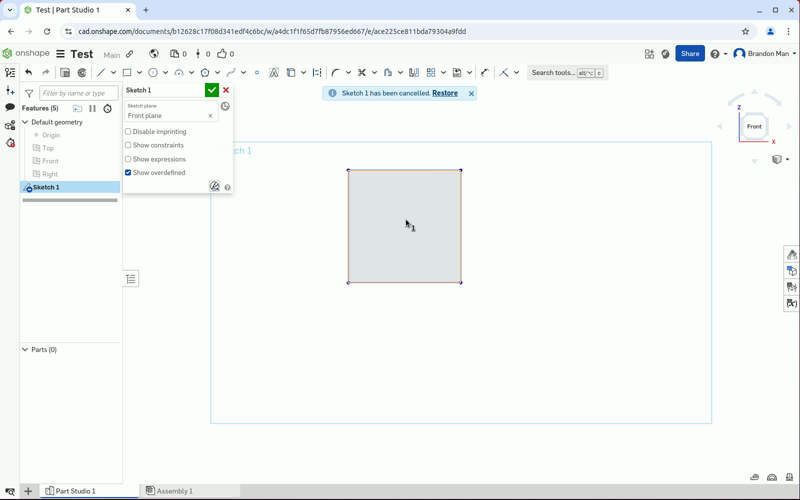
mouse_move(73, 352)
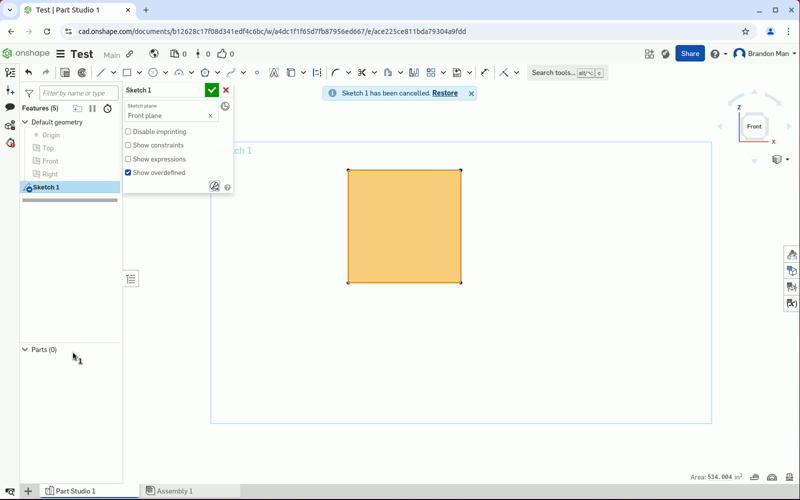
key(shift+y)
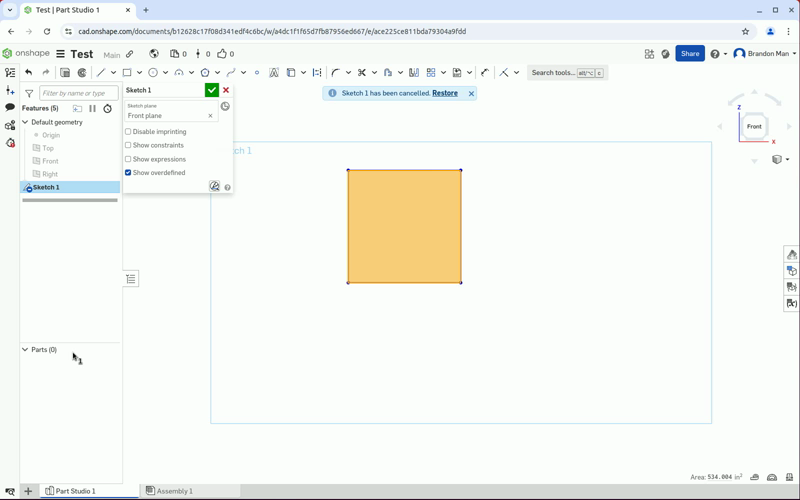
key(shift+e)
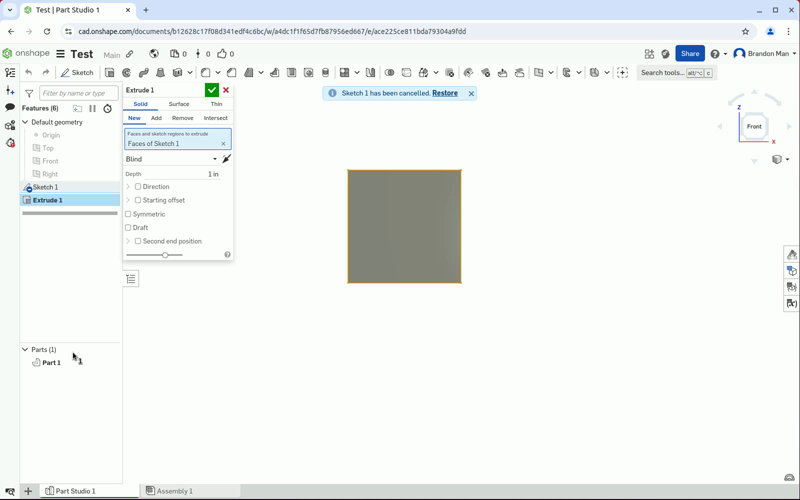
mouse_move(143, 106)
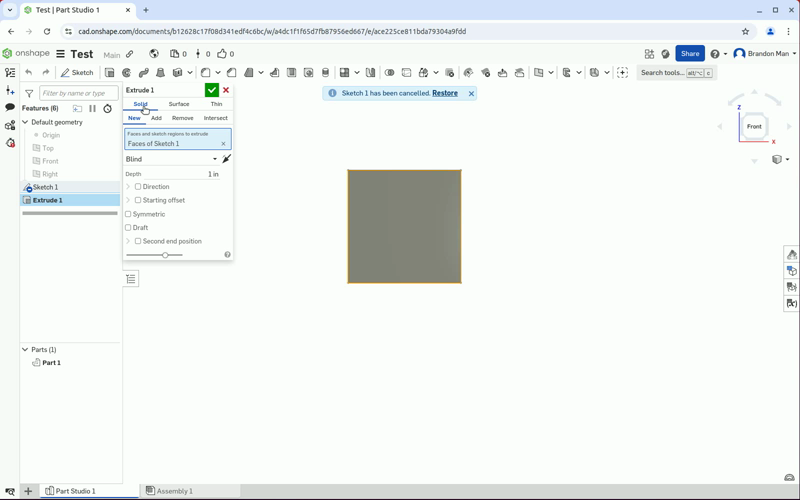
click(143, 106)
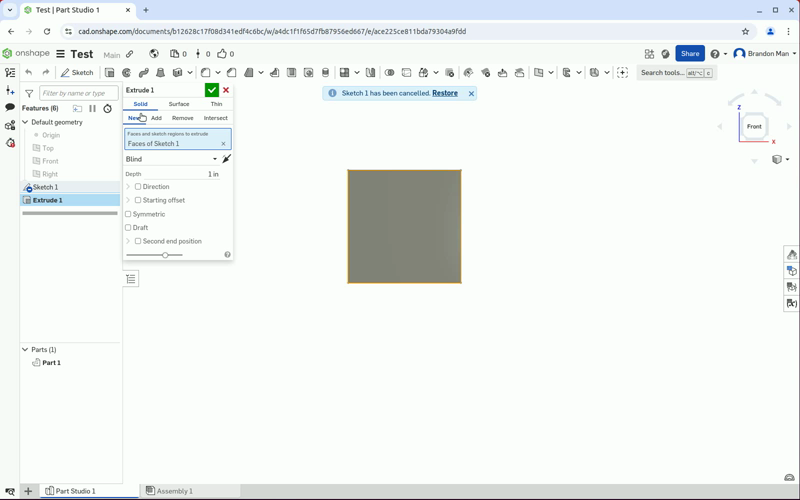
mouse_move(137, 120)
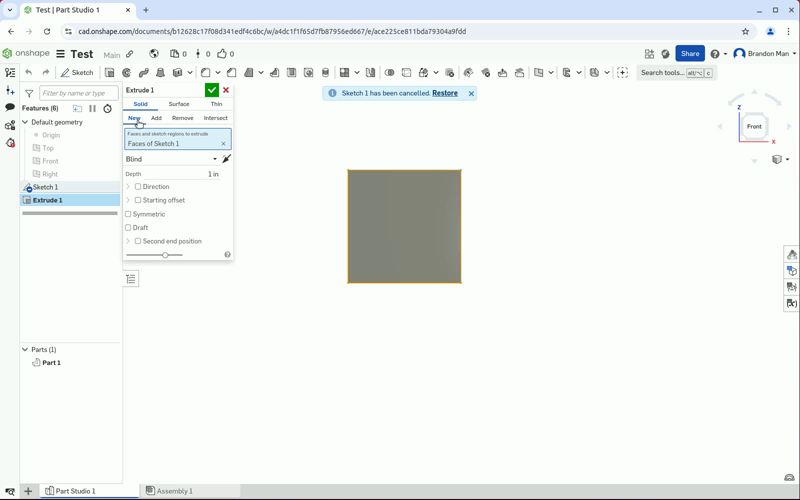
click(137, 120)
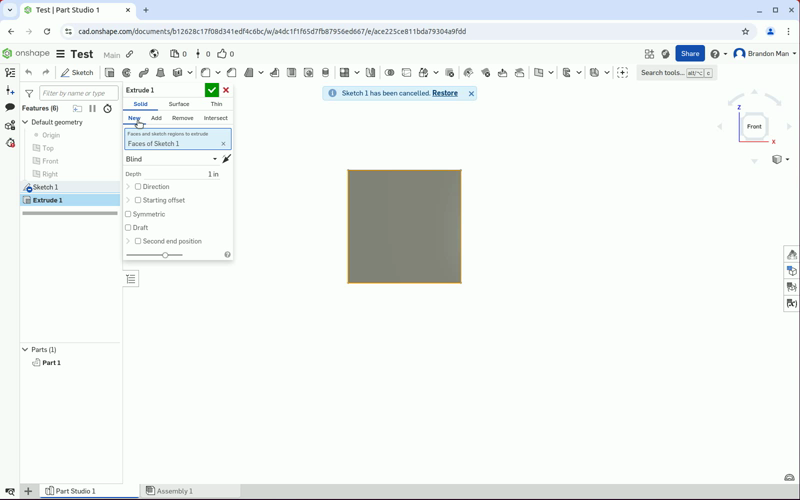
key(tab, 4)
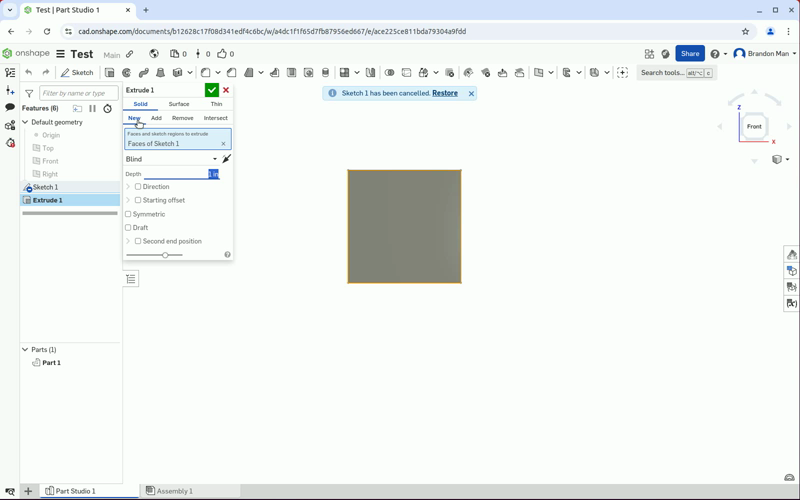
text(11.554)
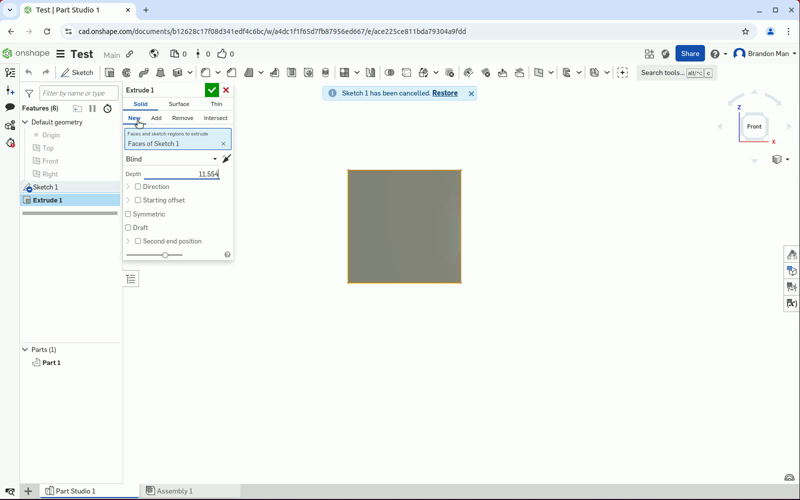
key(enter)
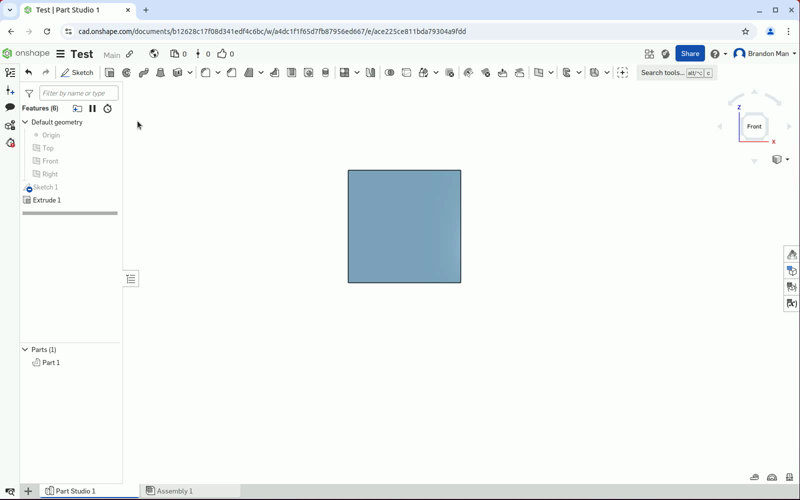
key(shift+h)
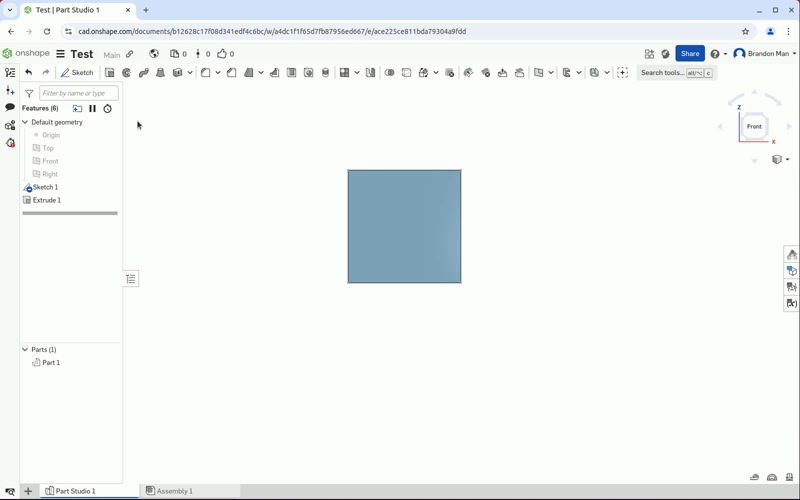
key(shift+h)
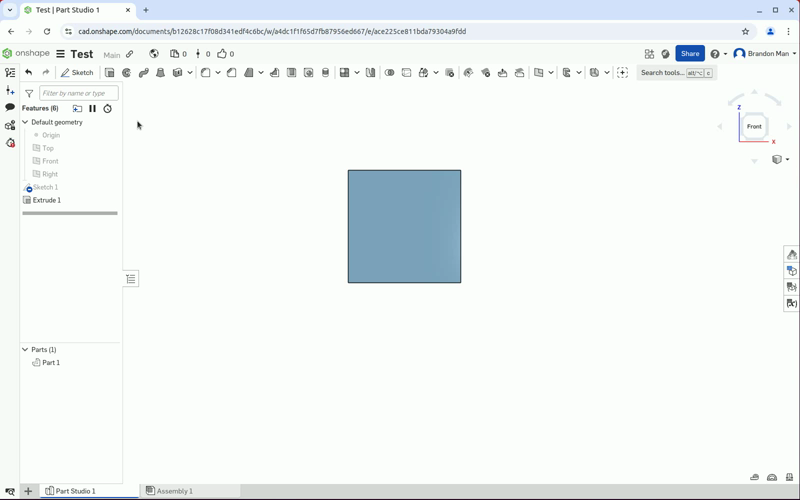
mouse_move(73, 189)
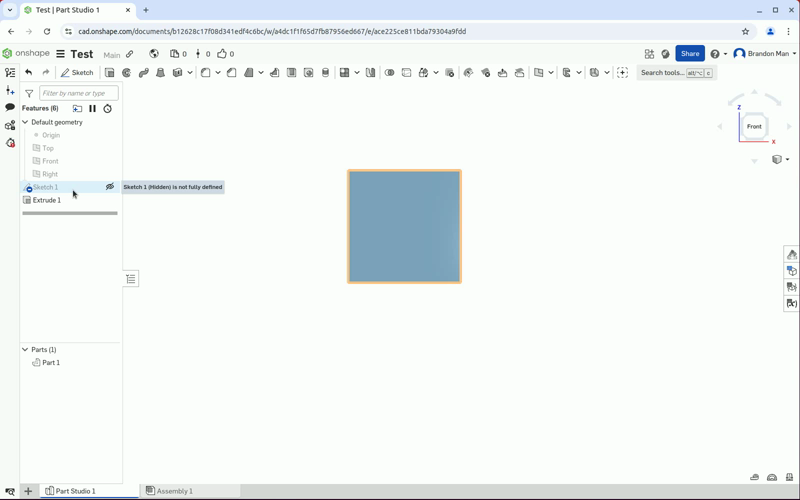
click(73, 189)
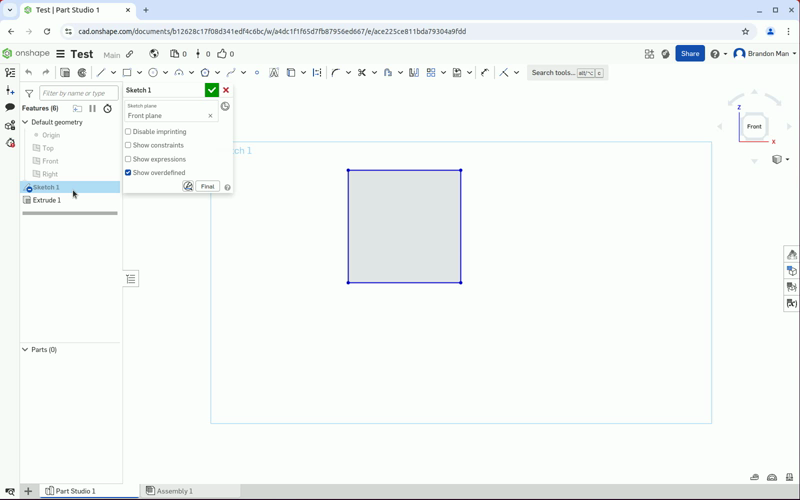
mouse_move(229, 92)
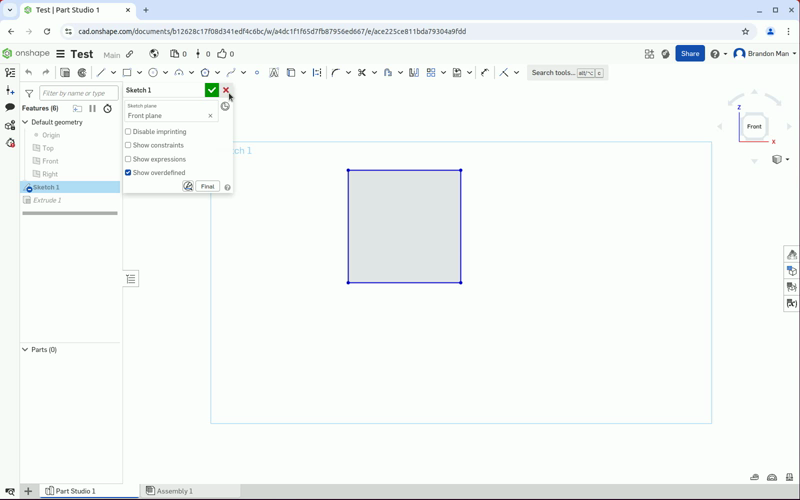
click(229, 92)
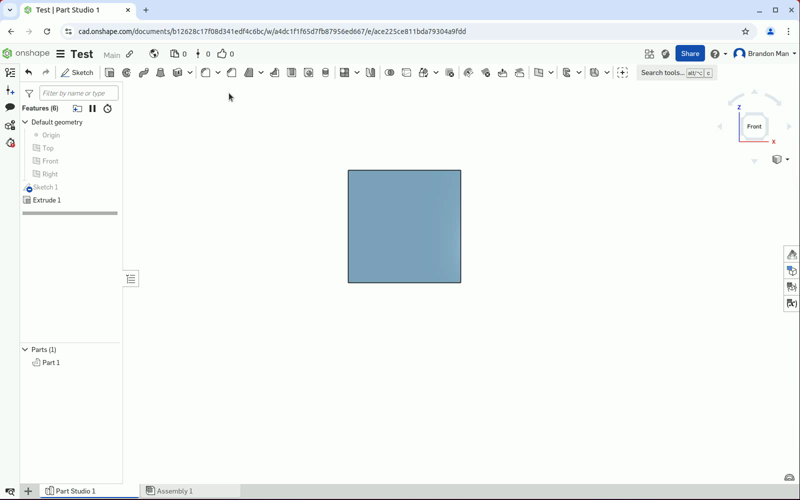
mouse_move(541, 75)
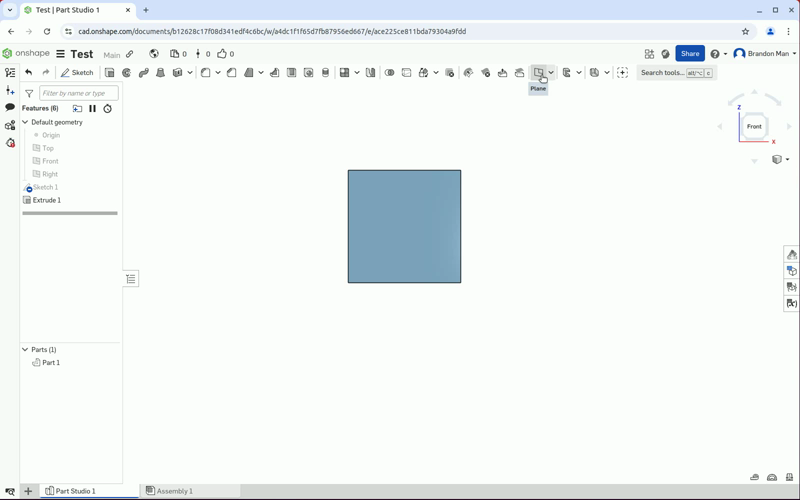
click(541, 75)
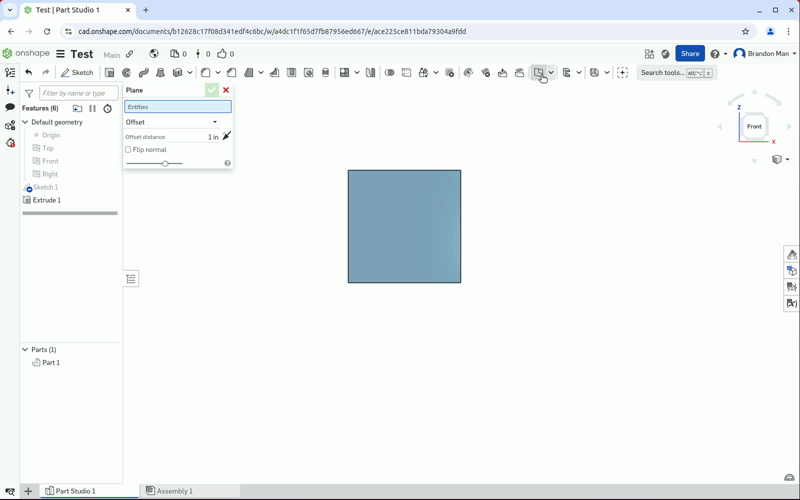
mouse_move(73, 163)
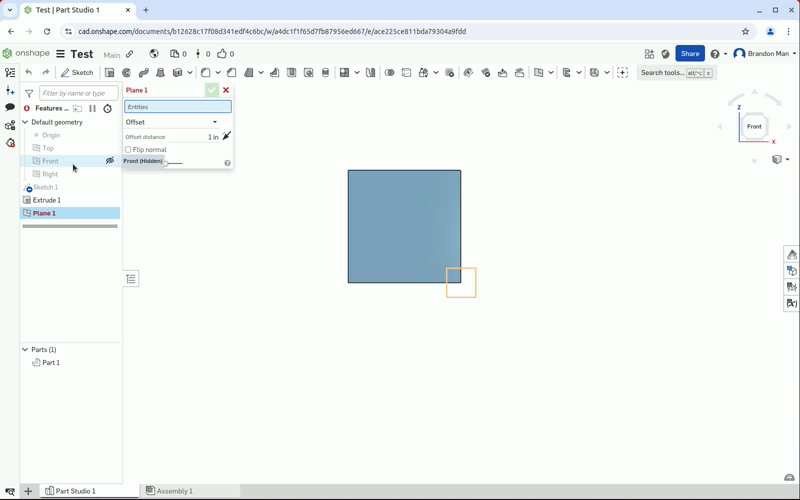
click(73, 163)
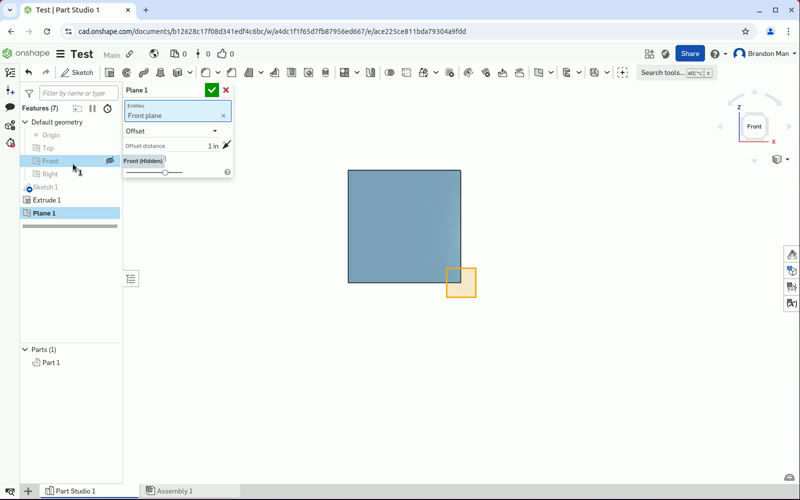
key(tab, 2)
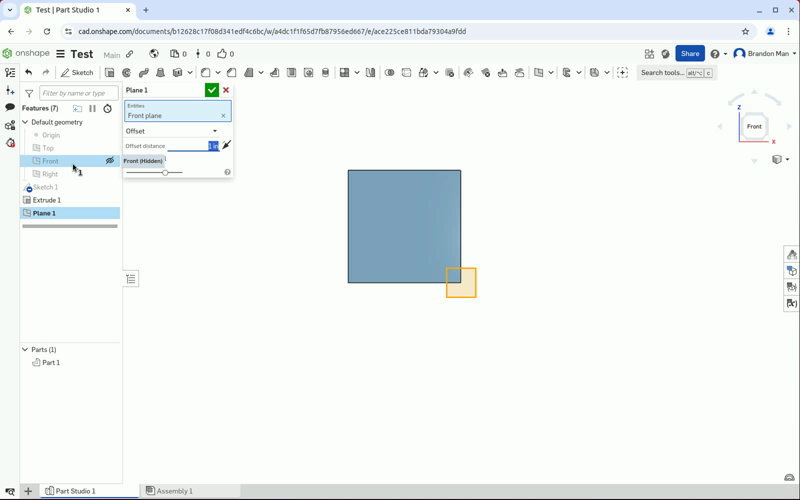
text(11.554)
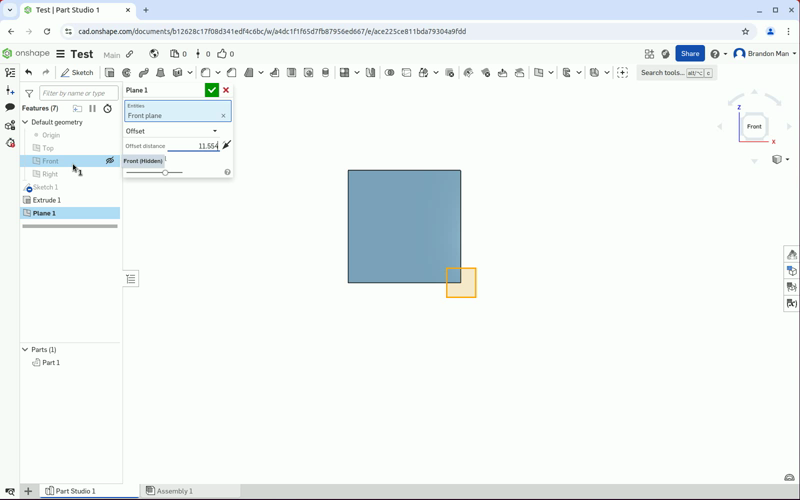
key(enter, 2)
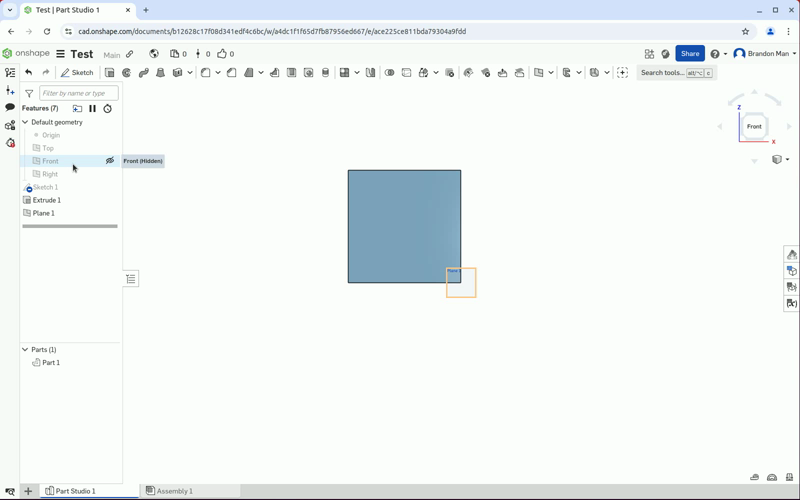
key(shift+s)
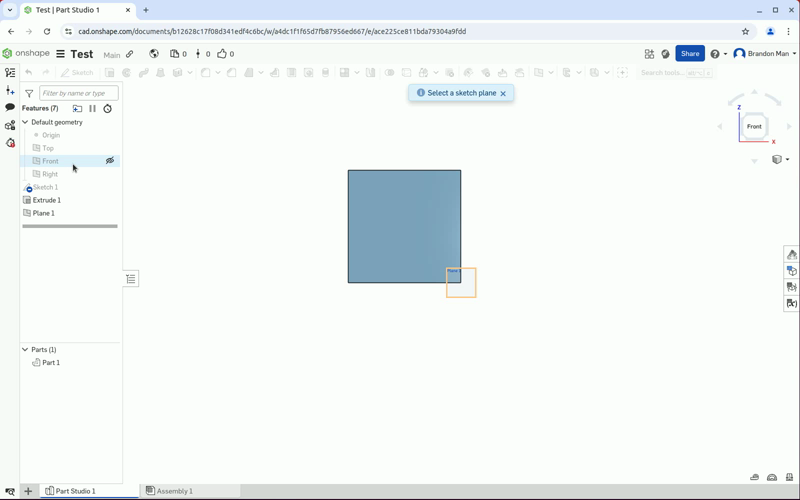
mouse_move(73, 215)
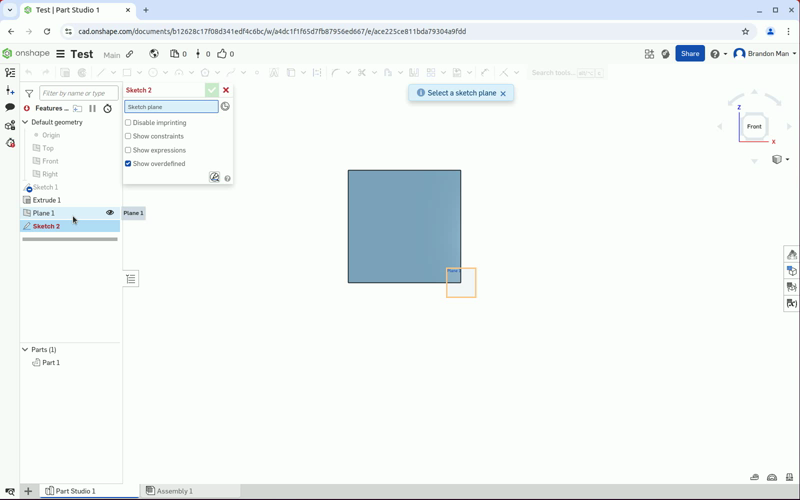
click(73, 215)
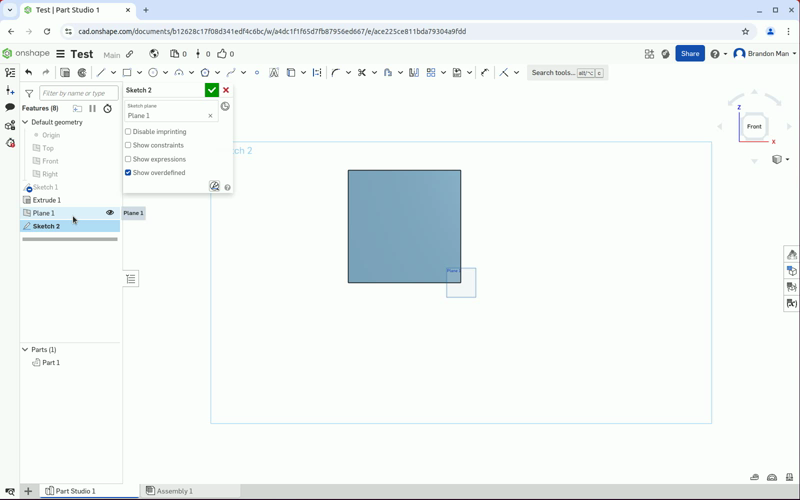
mouse_move(73, 352)
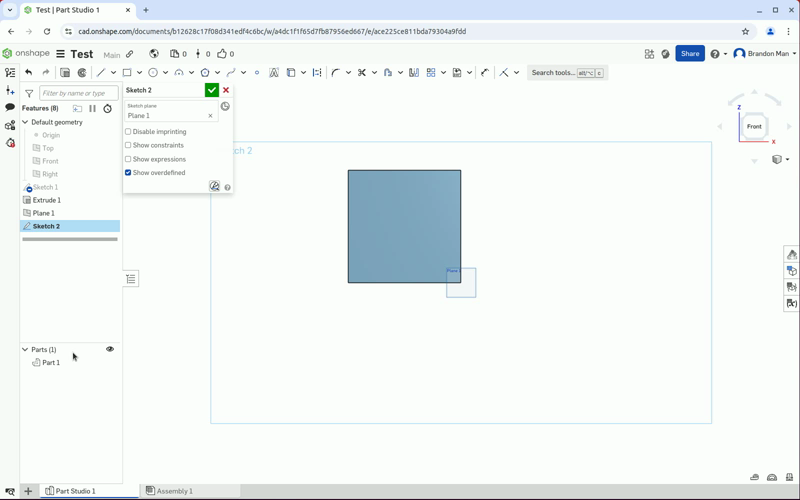
key(y)
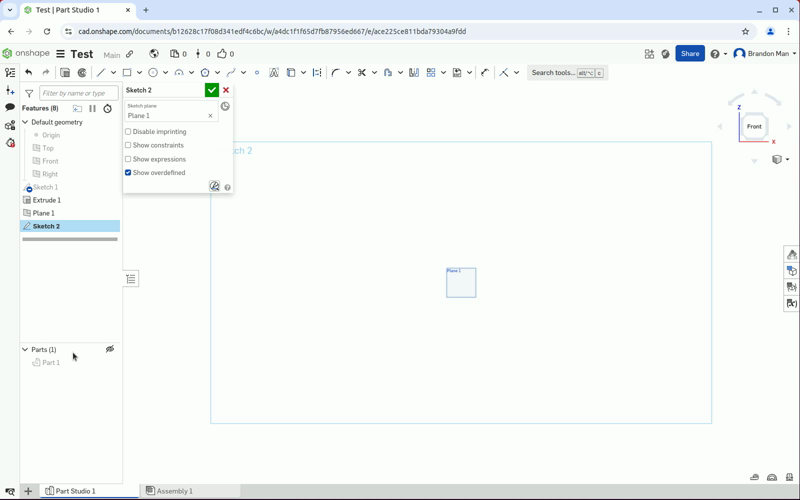
key(l)
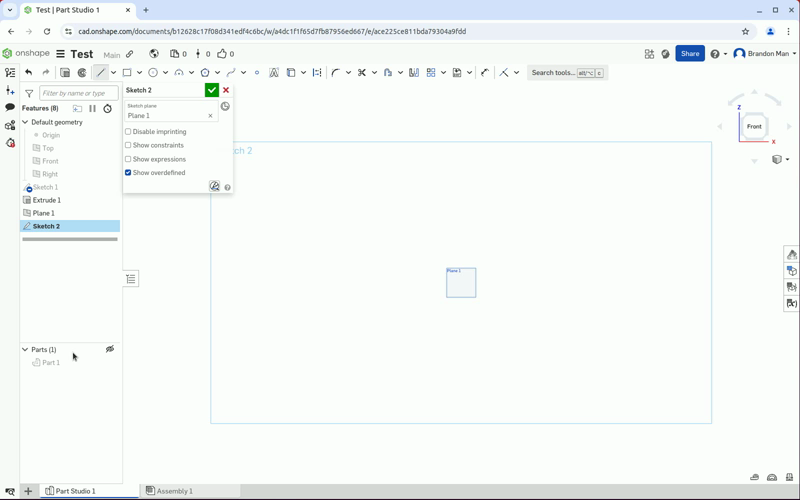
key_down(shift)
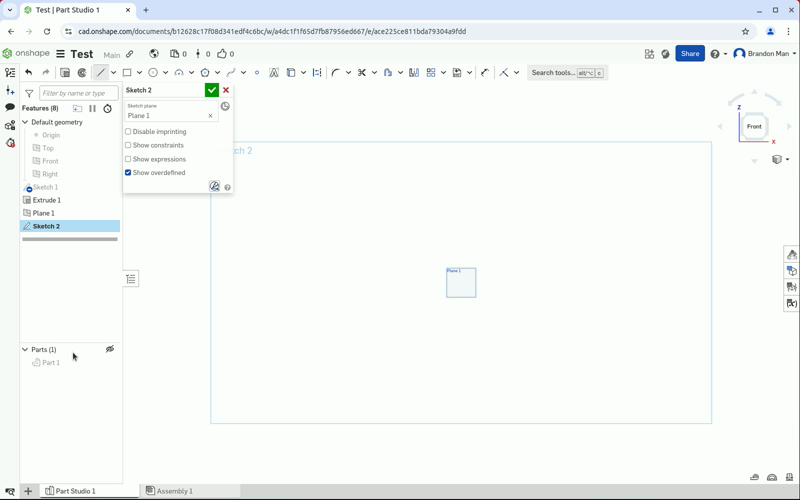
mouse_move(404, 282)
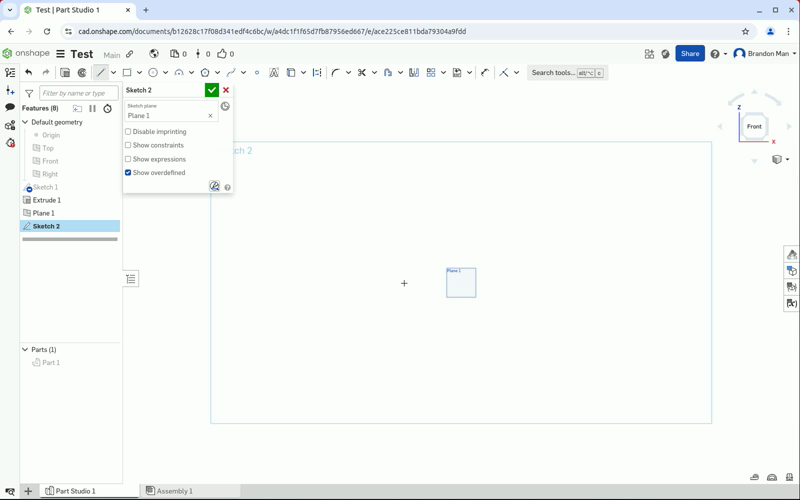
click(404, 282)
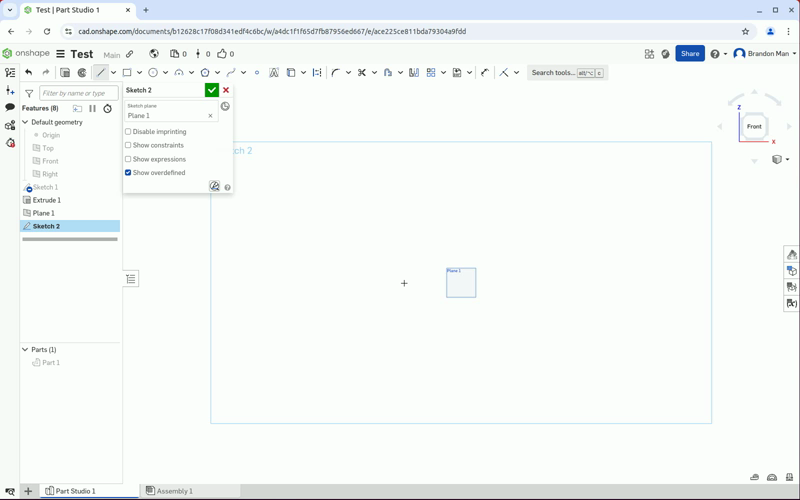
key_up(shift)
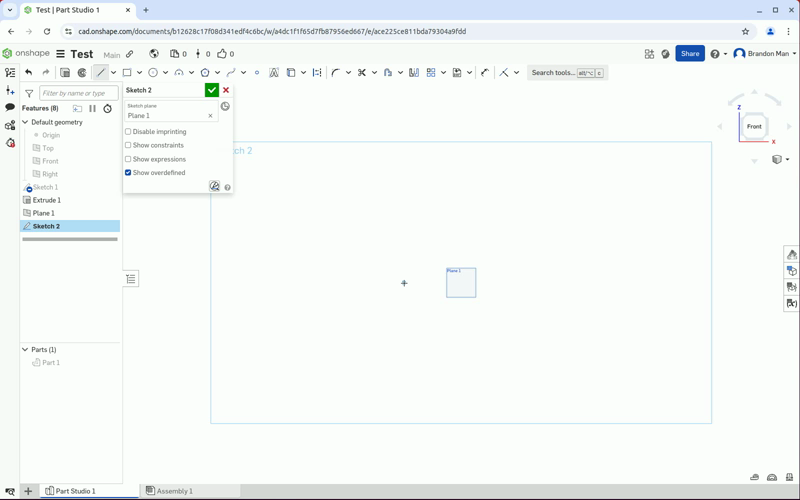
key_down(shift)
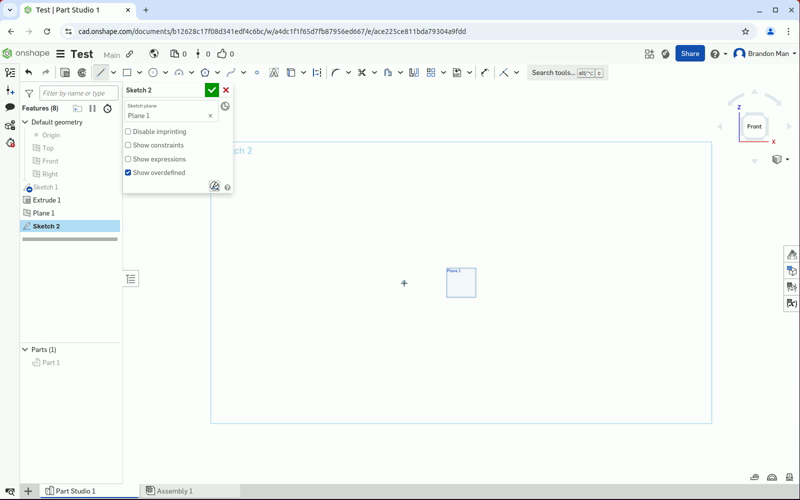
mouse_move(434, 282)
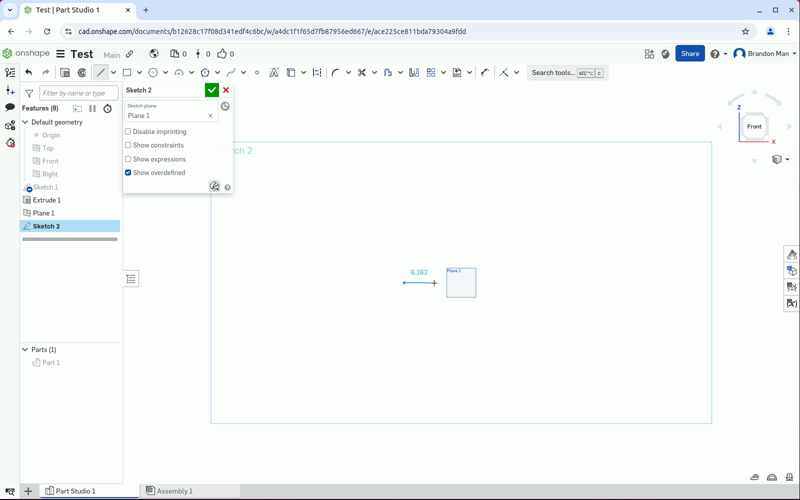
mouse_move(461, 282)
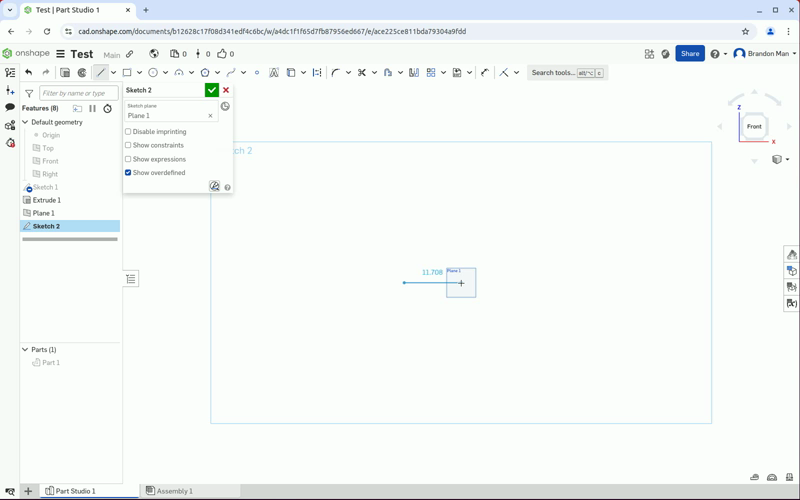
click(461, 282)
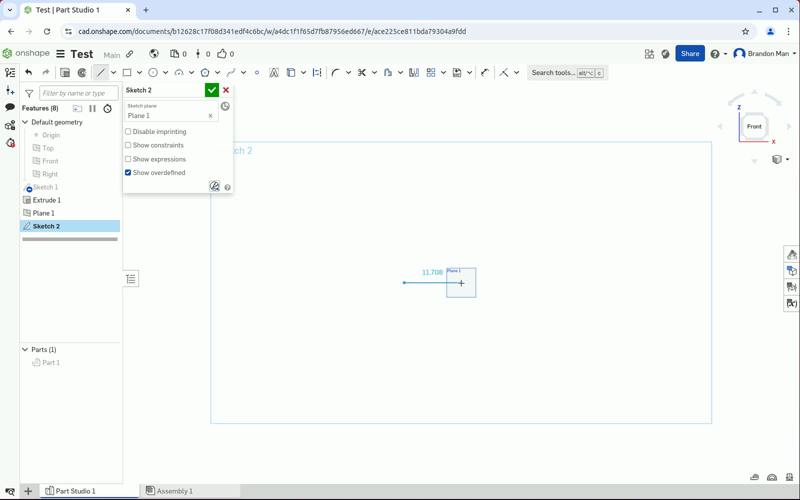
key_up(shift)
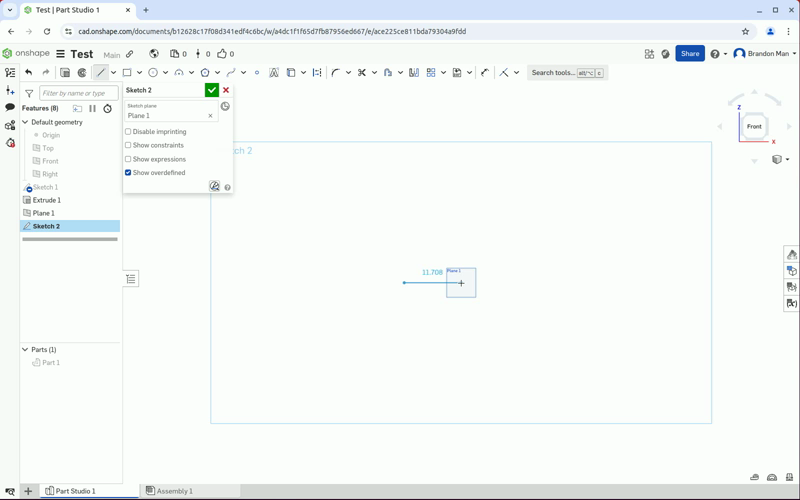
key_down(shift)
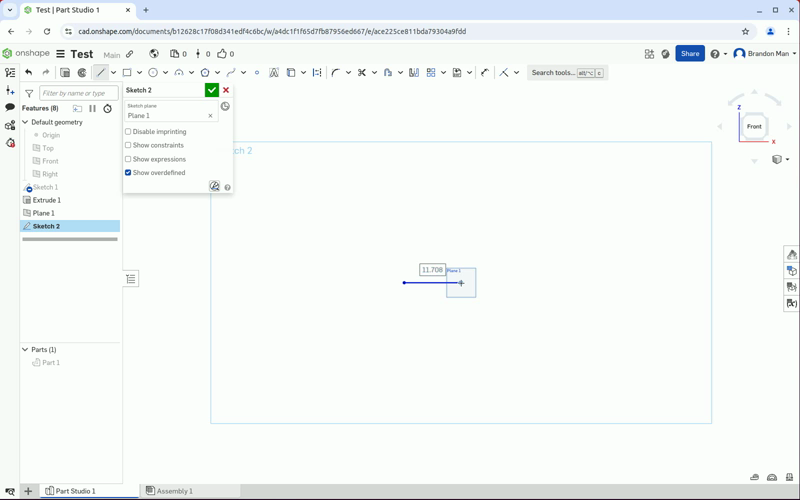
mouse_move(491, 282)
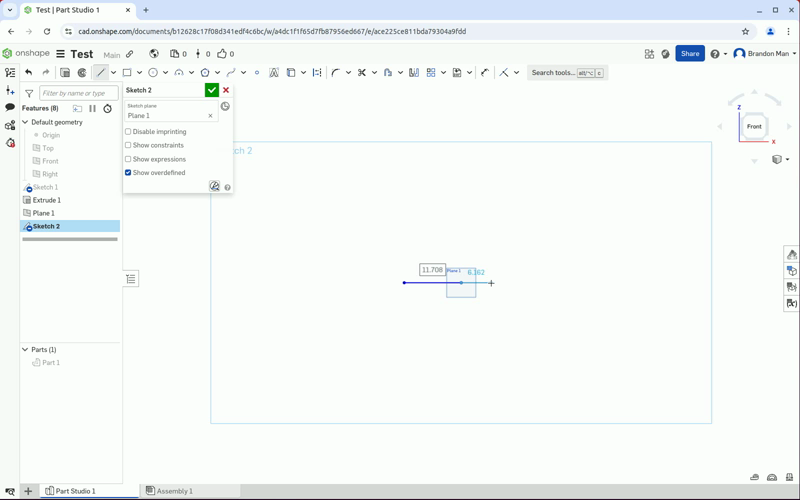
mouse_move(461, 226)
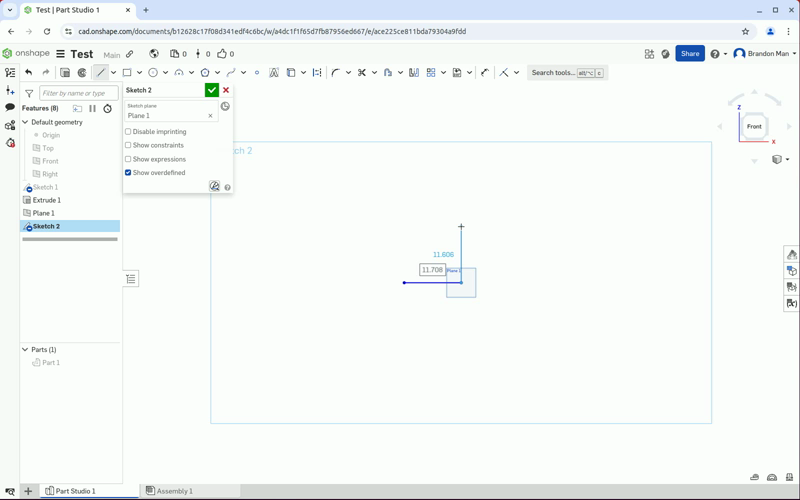
click(461, 226)
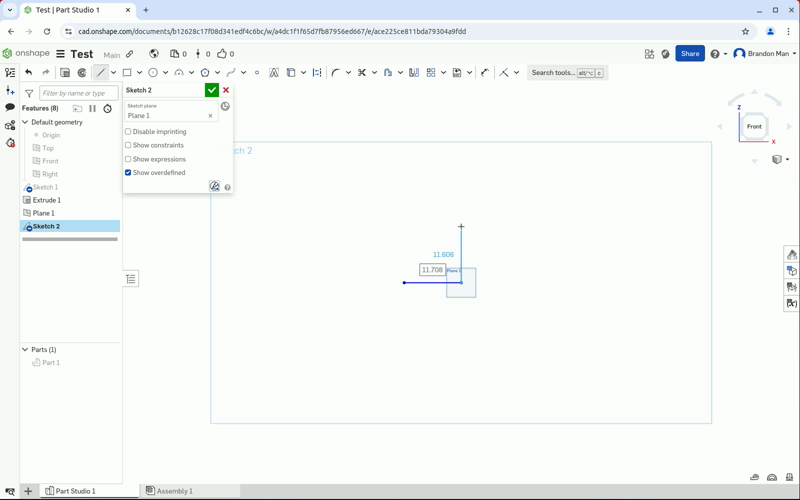
key_up(shift)
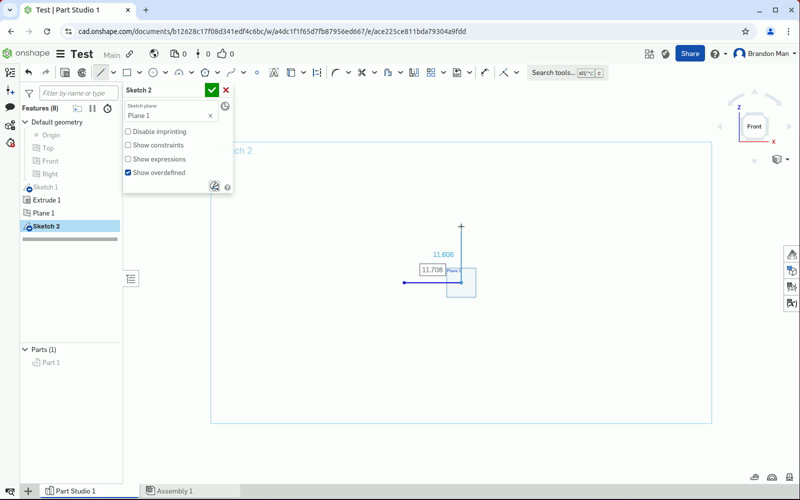
key_down(shift)
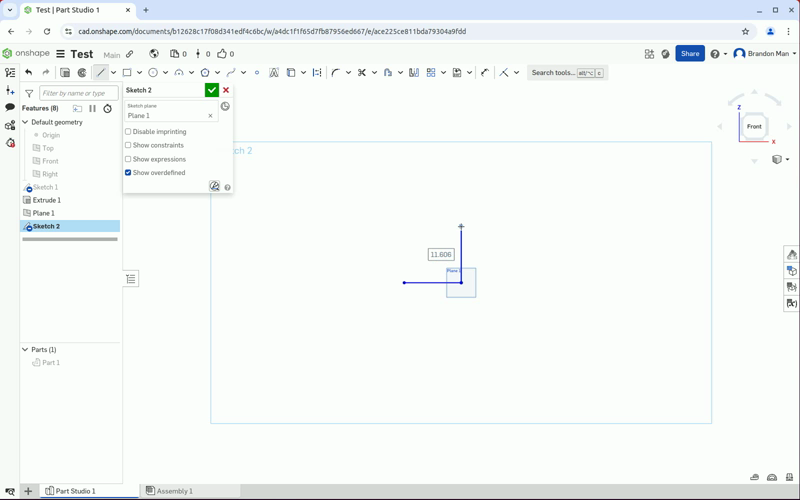
mouse_move(491, 226)
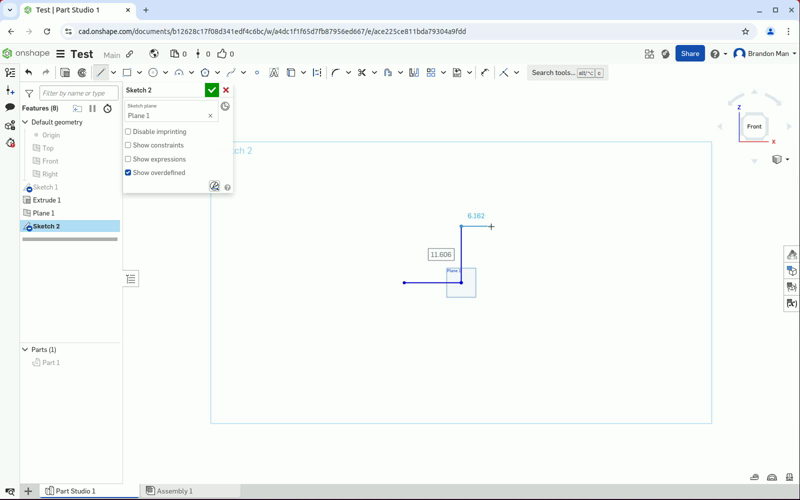
mouse_move(404, 226)
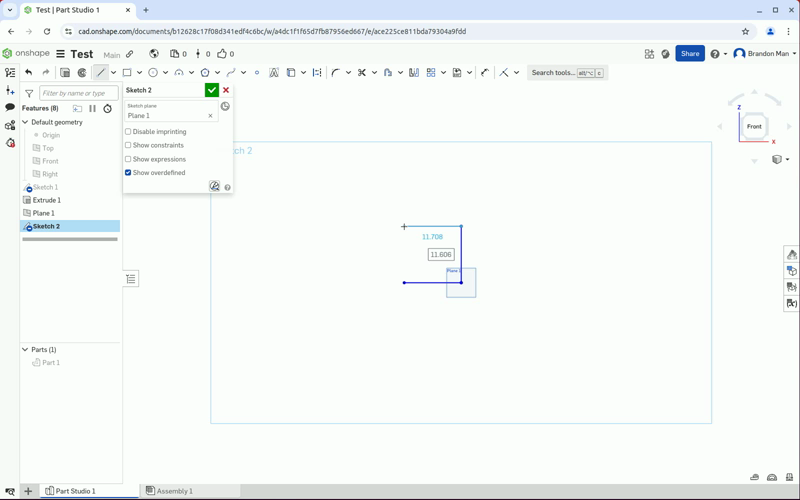
click(404, 226)
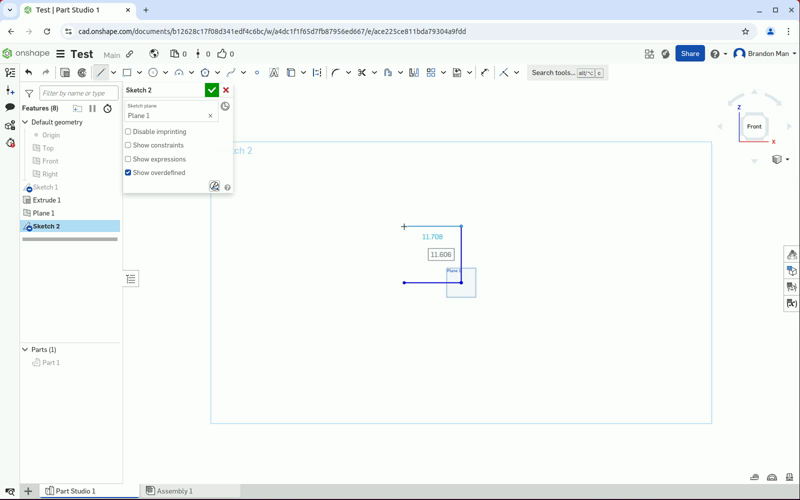
key_up(shift)
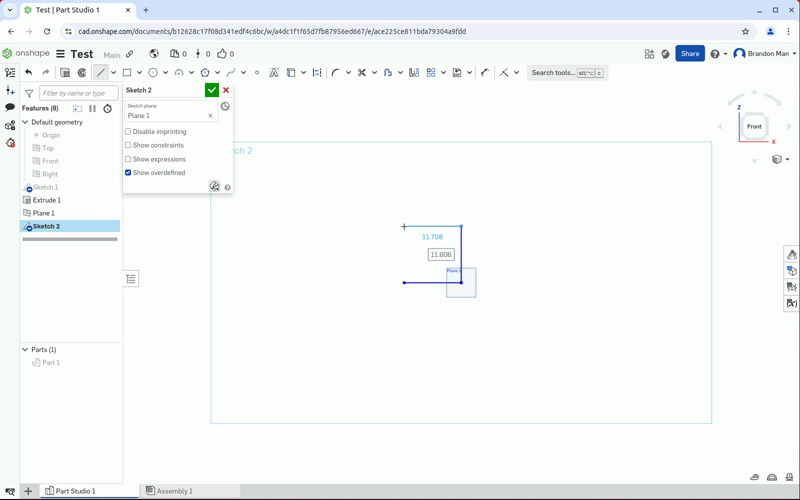
mouse_move(434, 226)
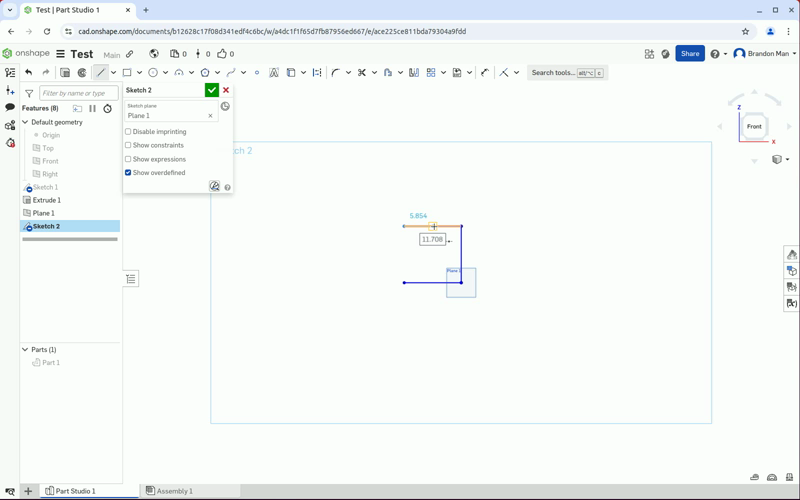
key_down(shift)
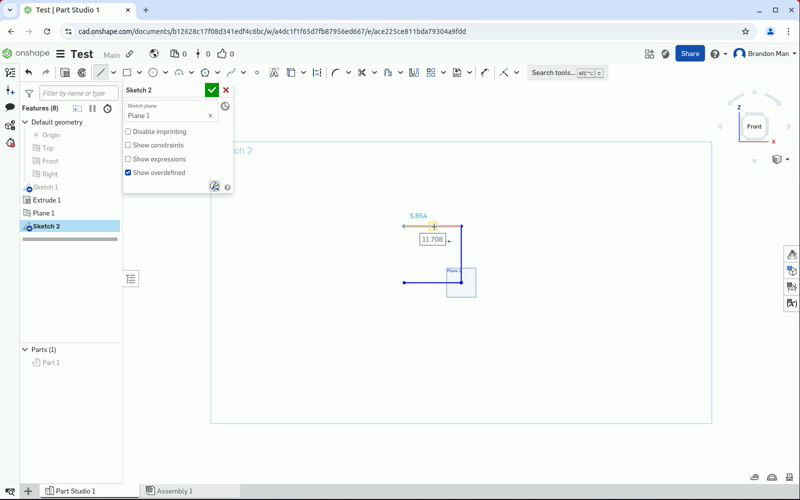
mouse_move(404, 282)
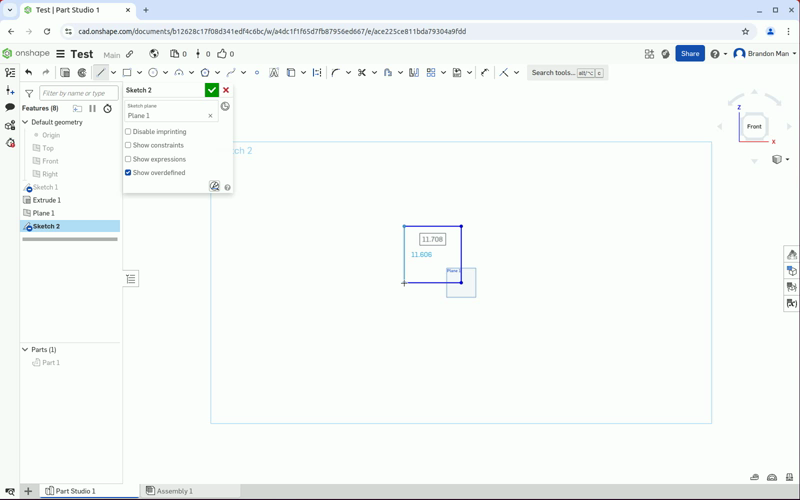
key_up(shift)
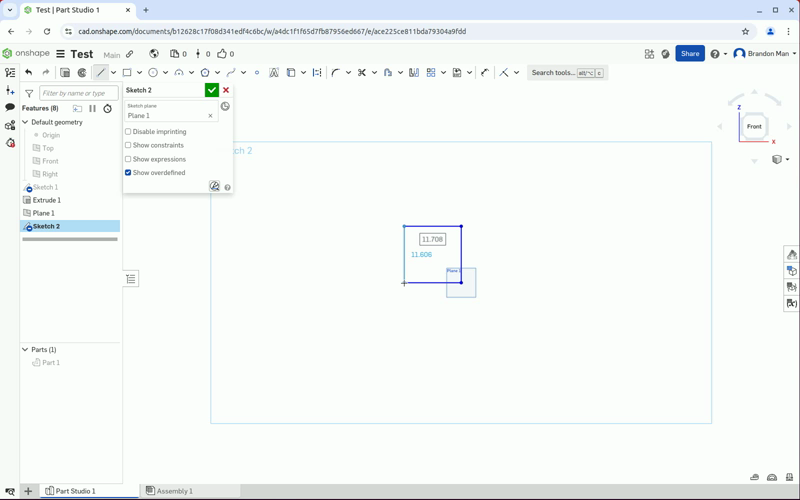
click(404, 282)
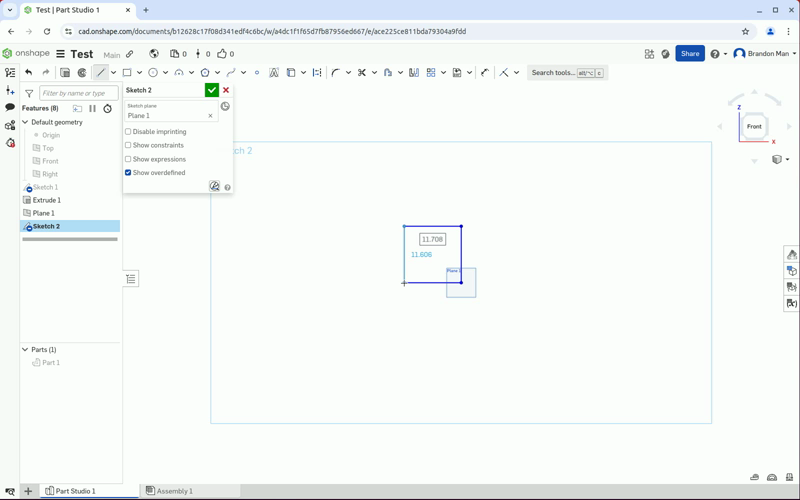
key(esc)
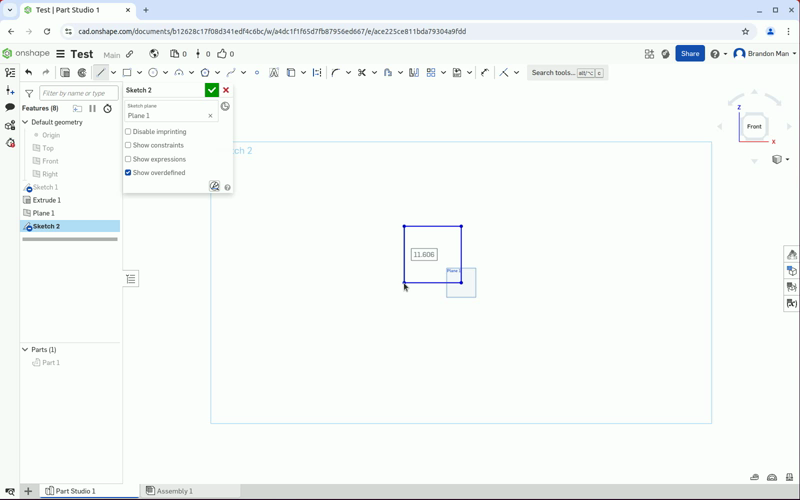
mouse_move(439, 230)
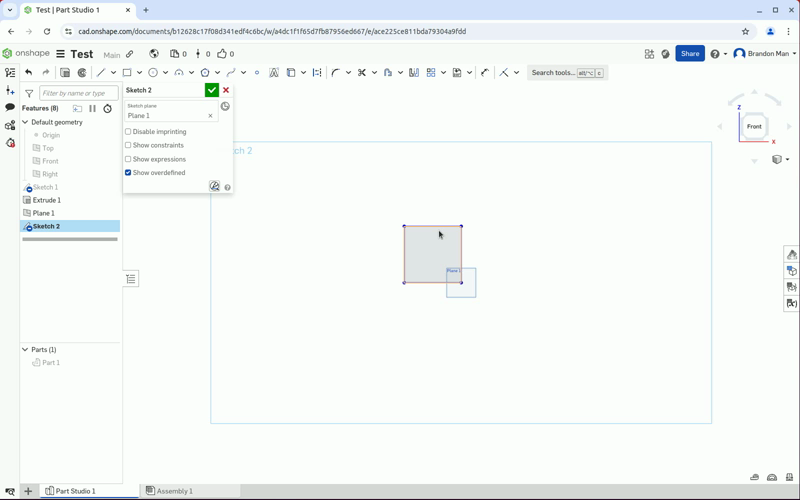
click(439, 230)
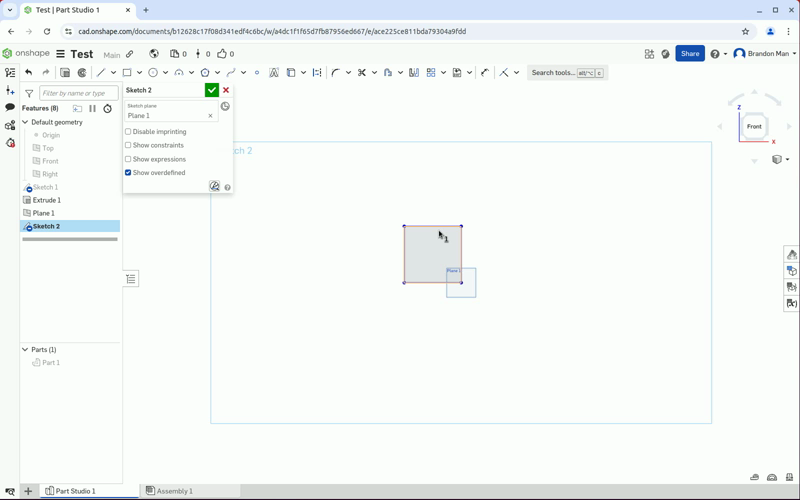
mouse_move(73, 352)
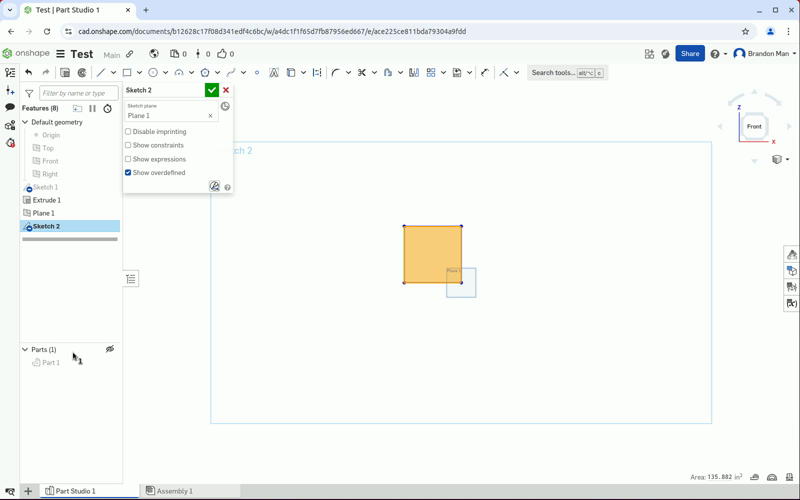
key(shift+y)
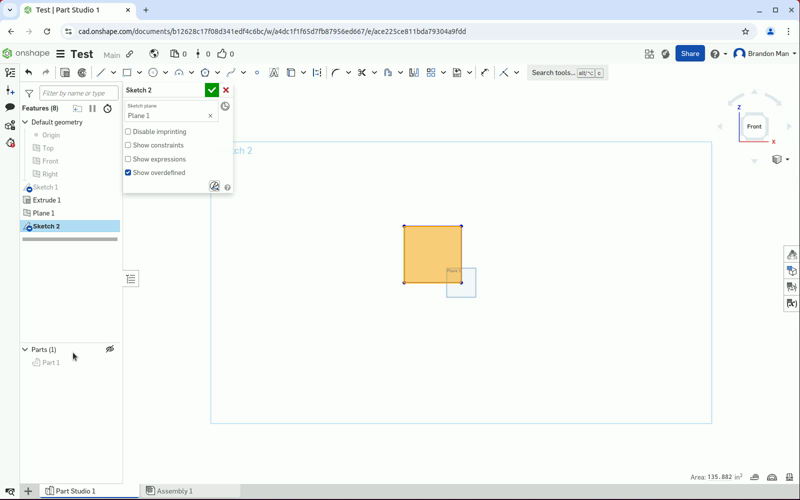
key(shift+e)
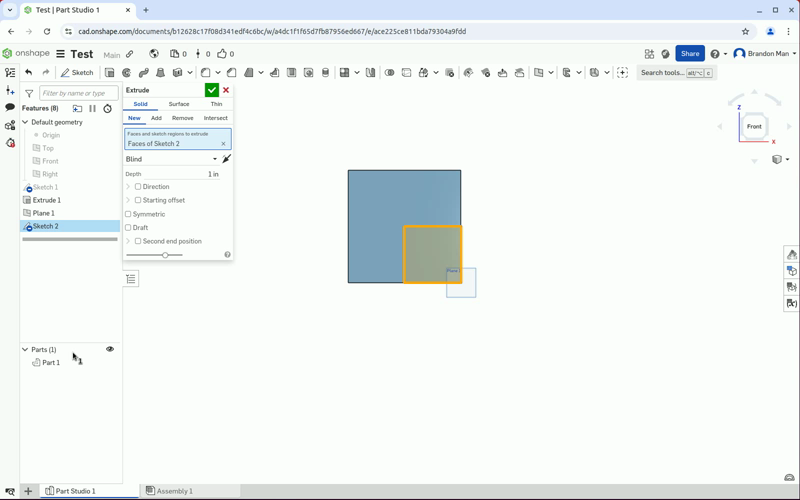
mouse_move(143, 106)
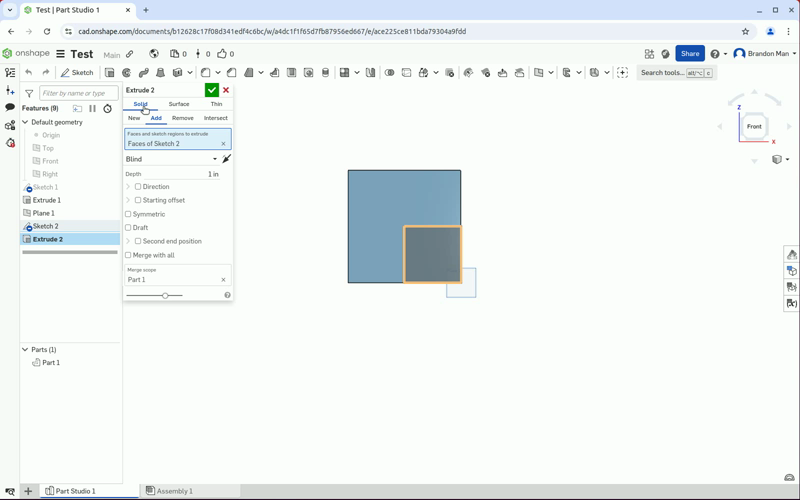
click(143, 106)
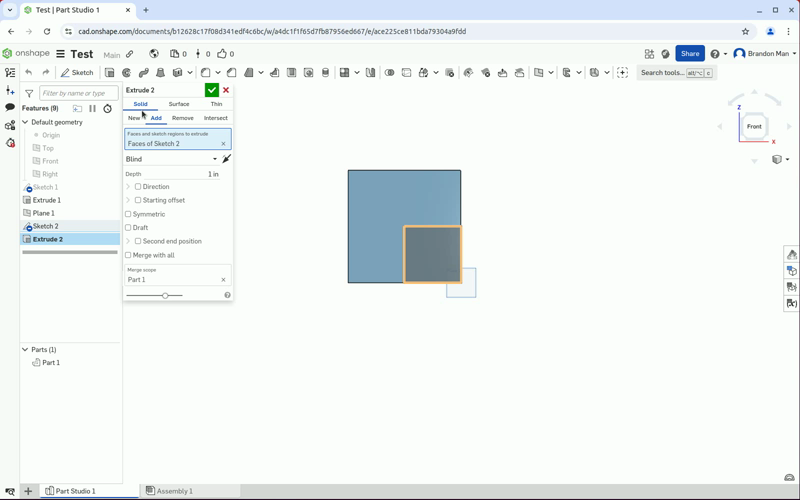
mouse_move(137, 120)
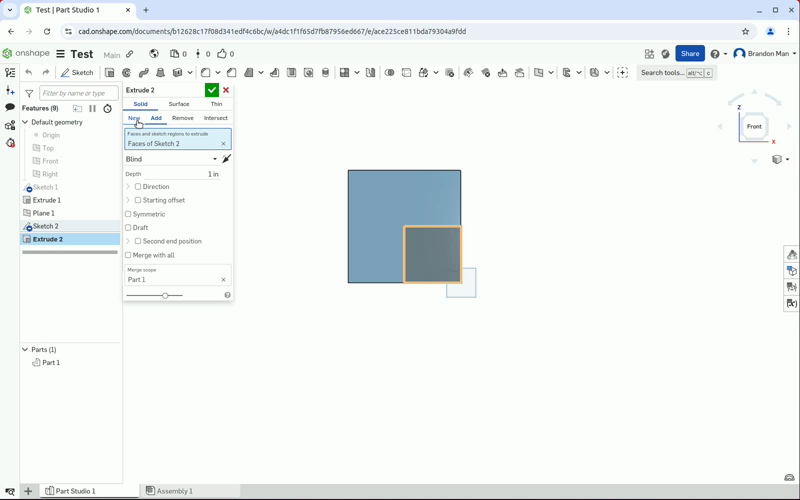
click(137, 120)
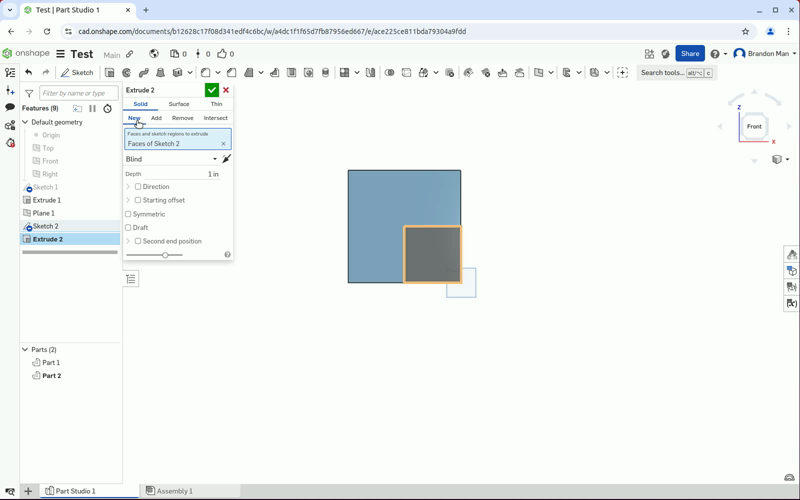
key(tab, 4)
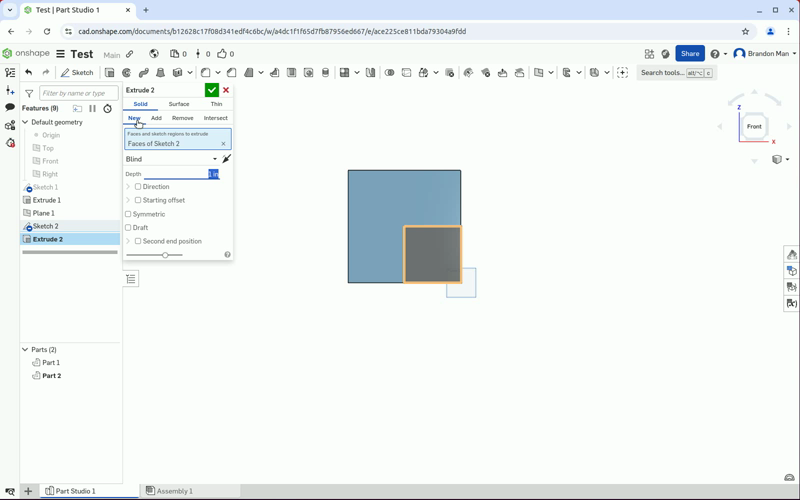
text(11.554)
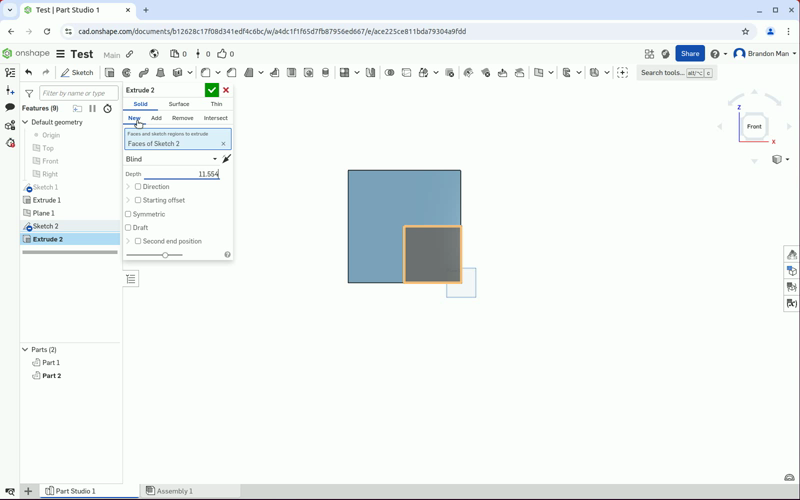
key(enter)
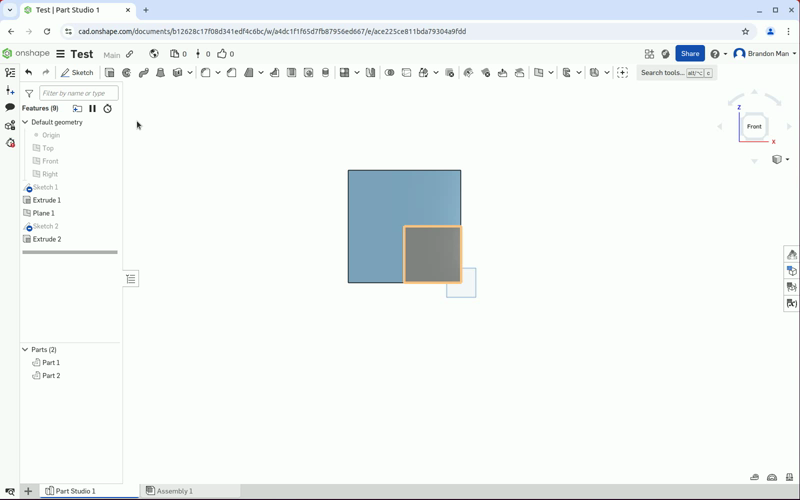
key(shift+h)
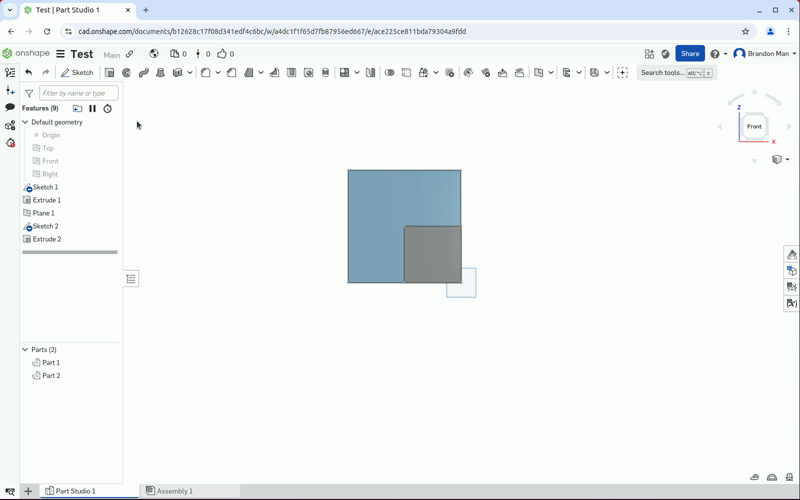
key(shift+h)
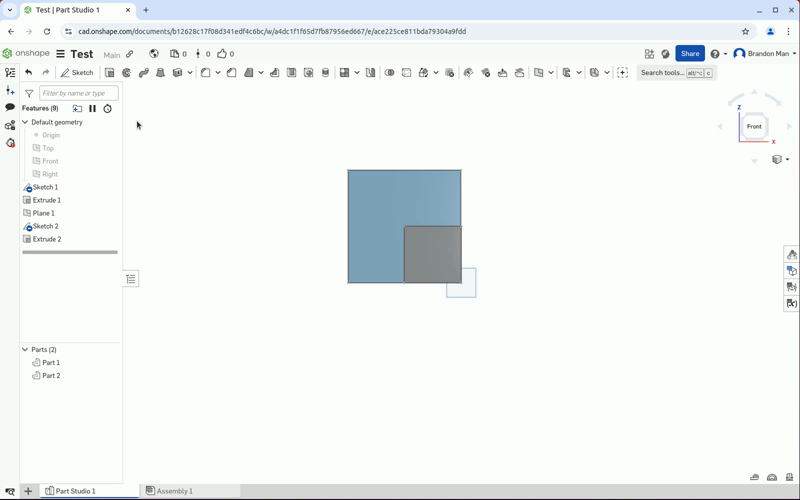
key(shift+7)
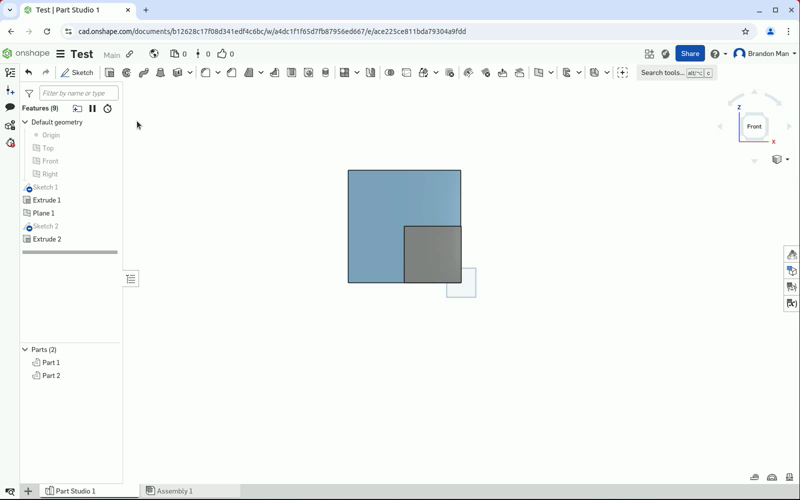
key(left, 2)
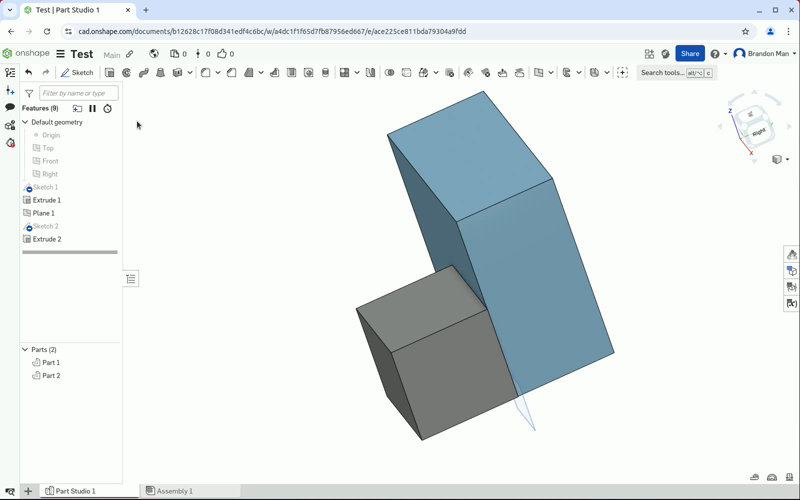
key(down, 2)
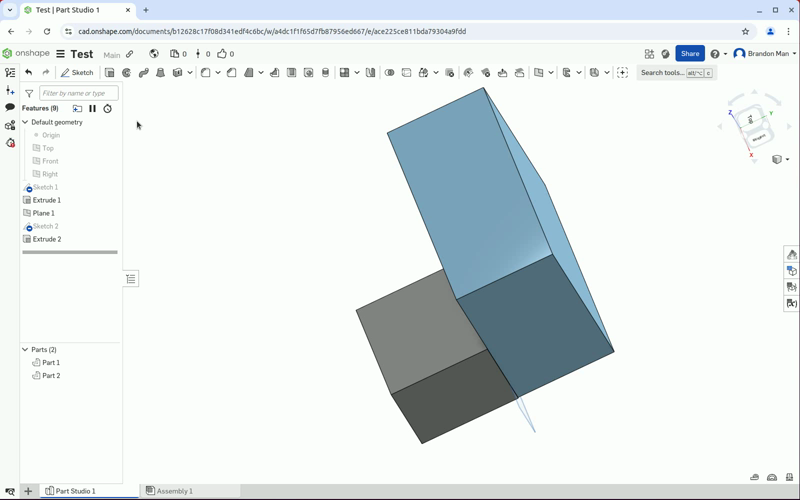
key(up, 2)
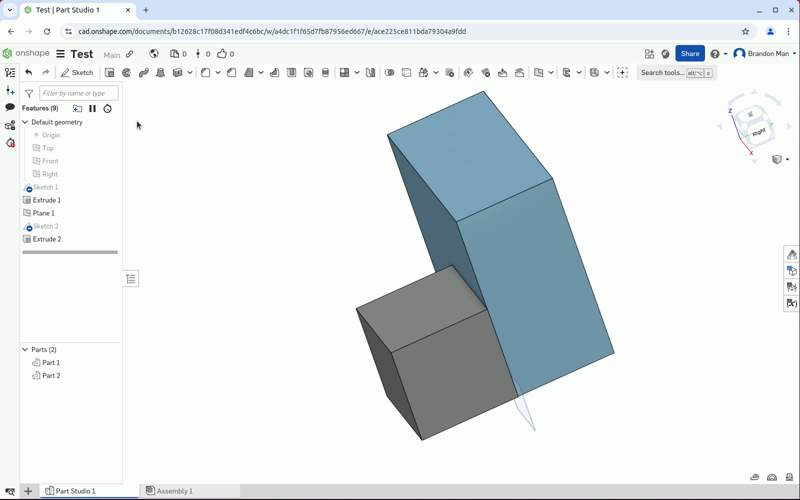
key(right, 2)
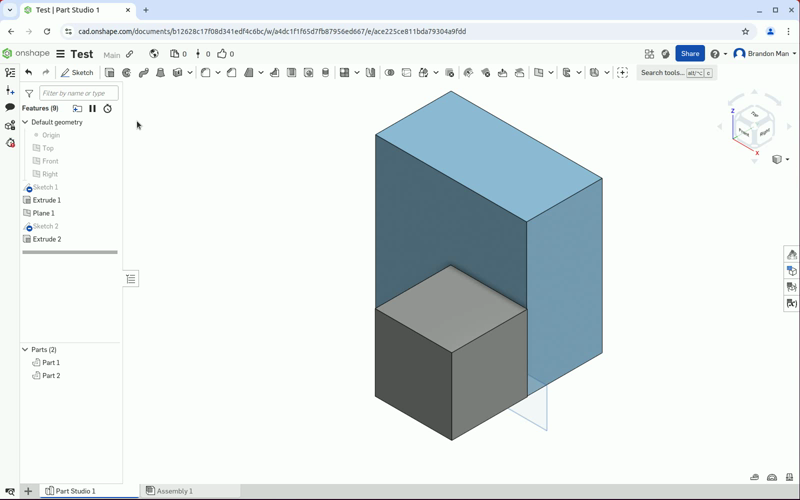
mouse_move(73, 189)
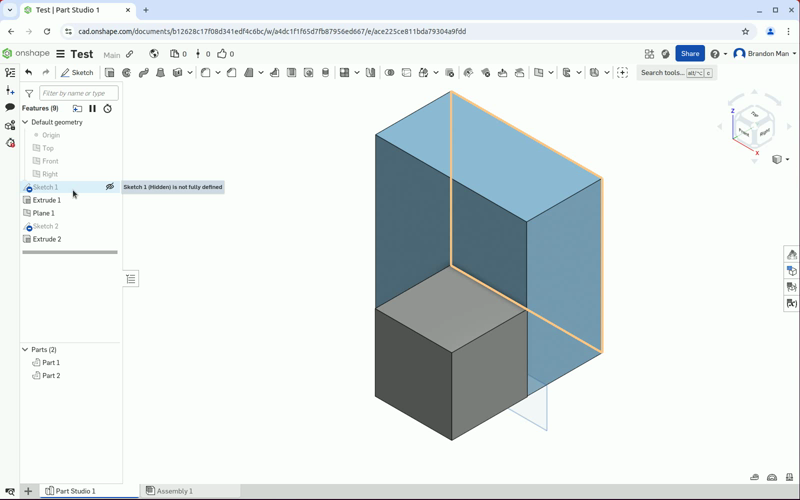
click(73, 189)